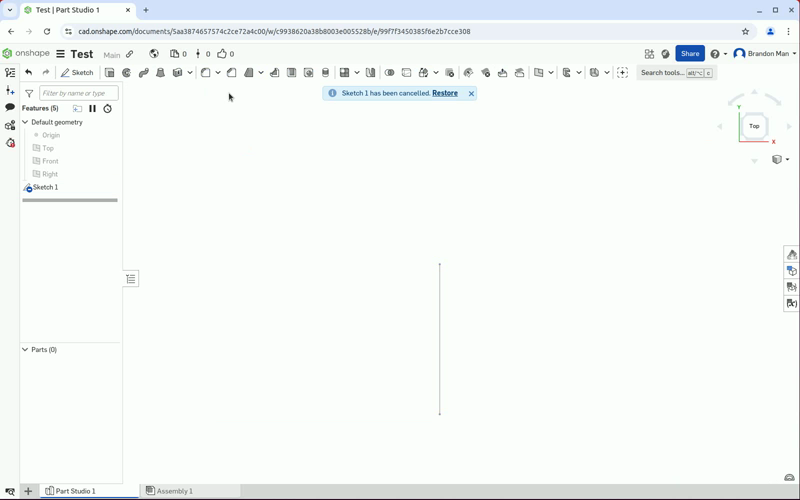
key(shift+h)
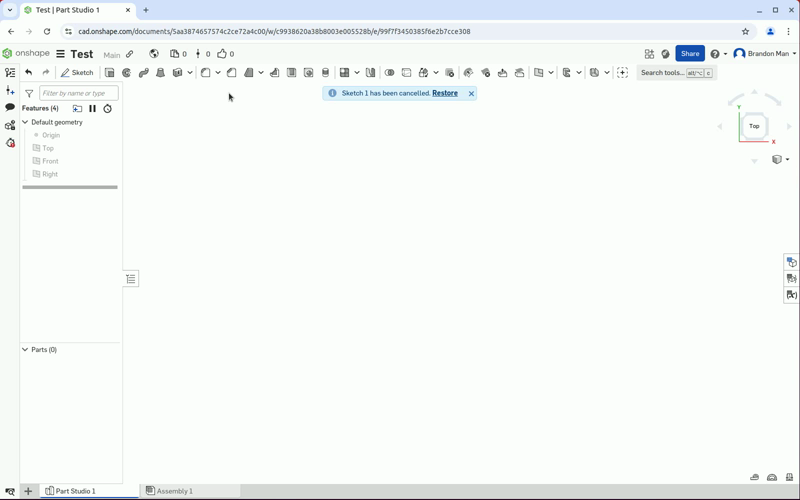
mouse_move(73, 352)
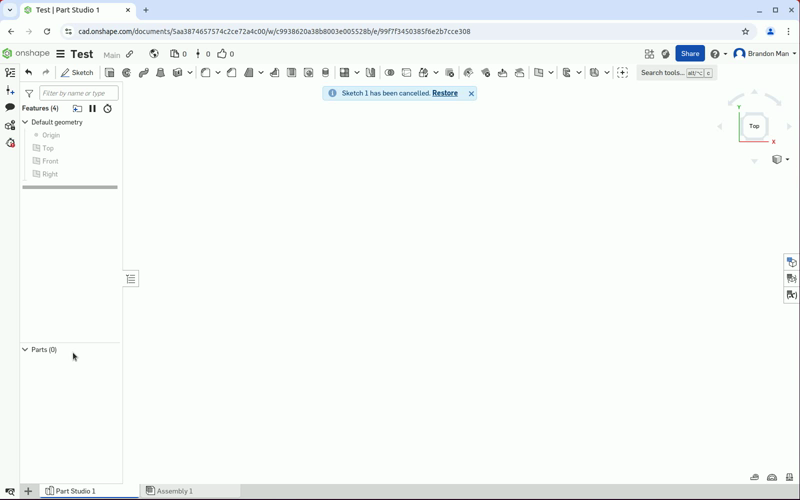
key(y)
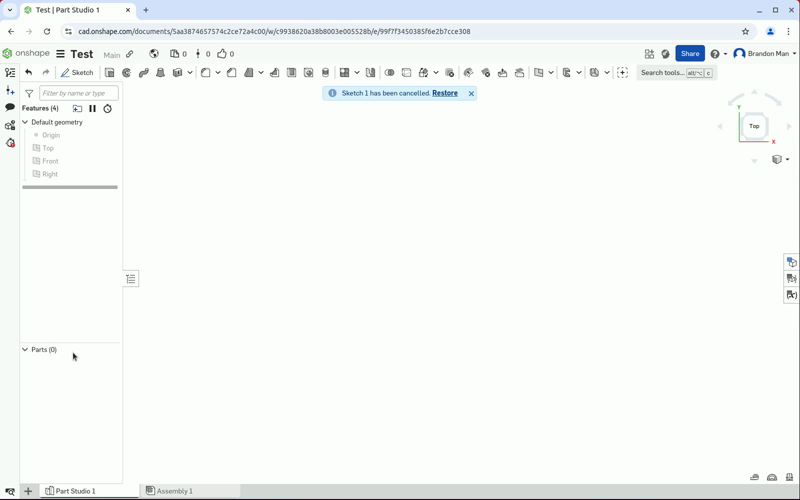
key(shift+p)
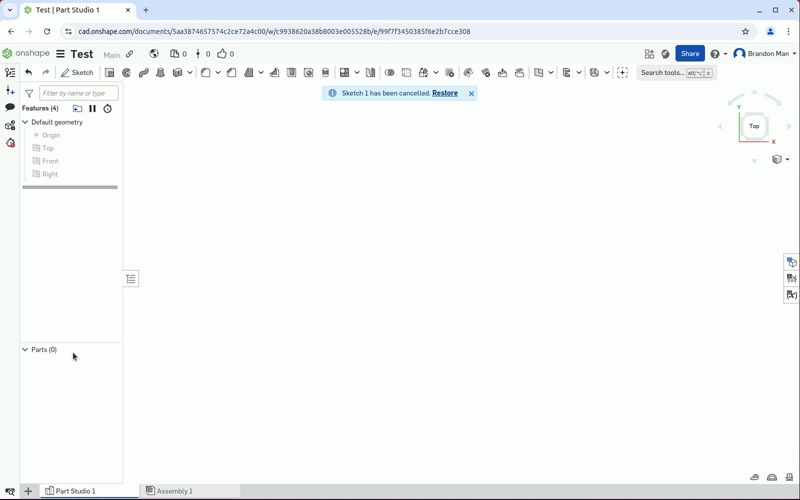
key(space)
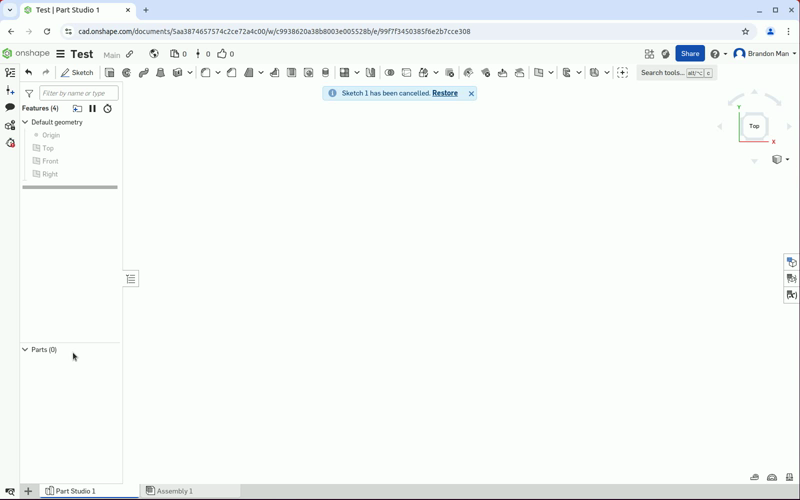
key_down(shift)
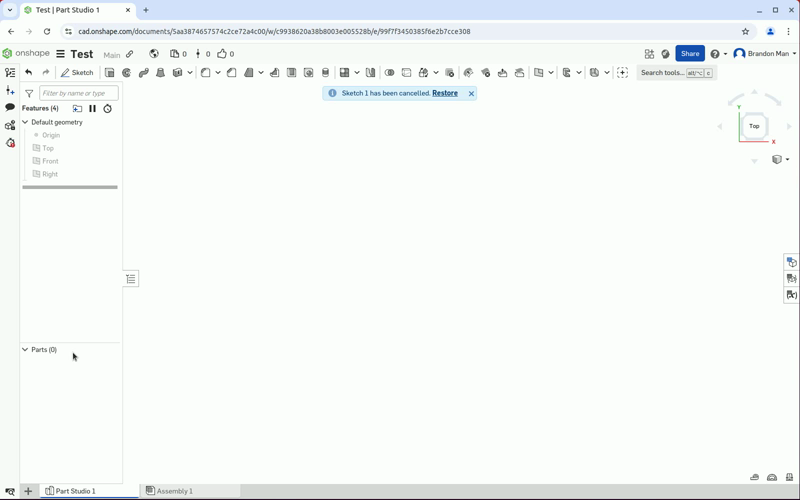
key(up)
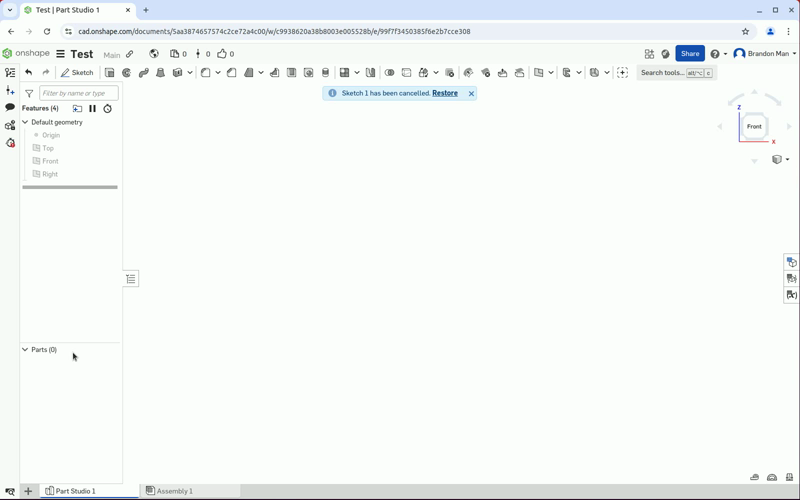
key_up(shift)
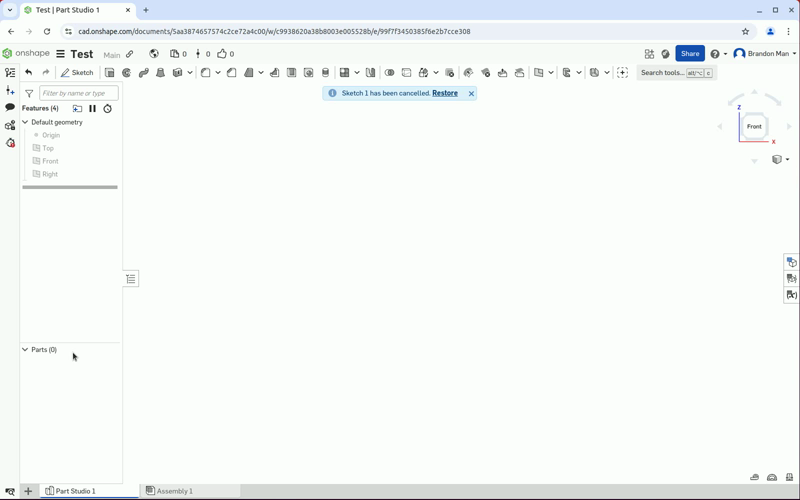
mouse_move(73, 352)
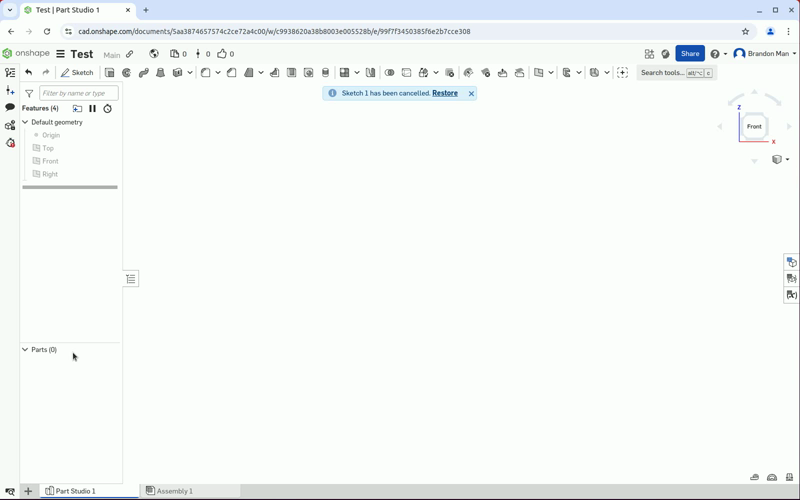
key(shift+y)
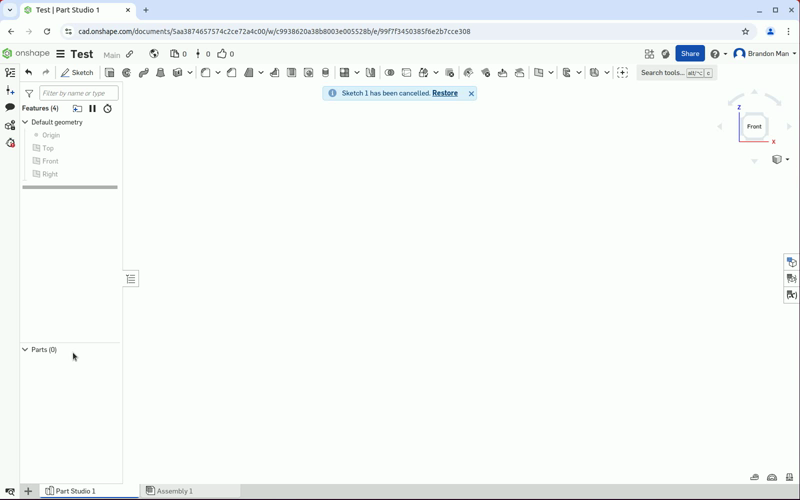
key(shift+s)
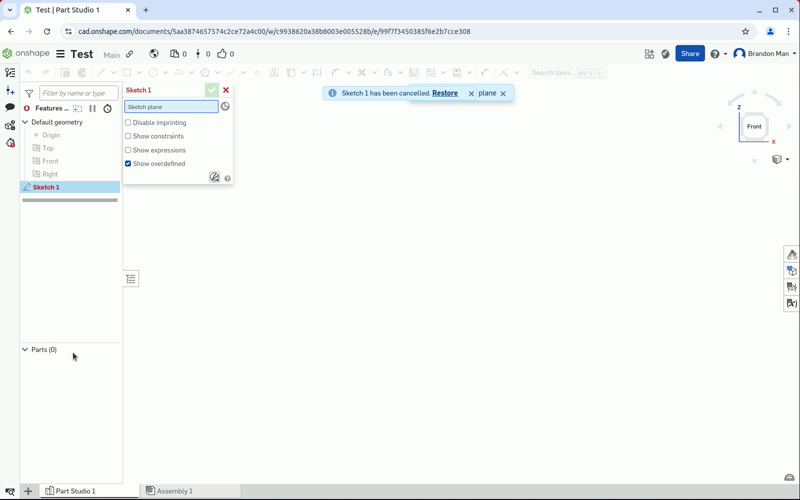
mouse_move(73, 163)
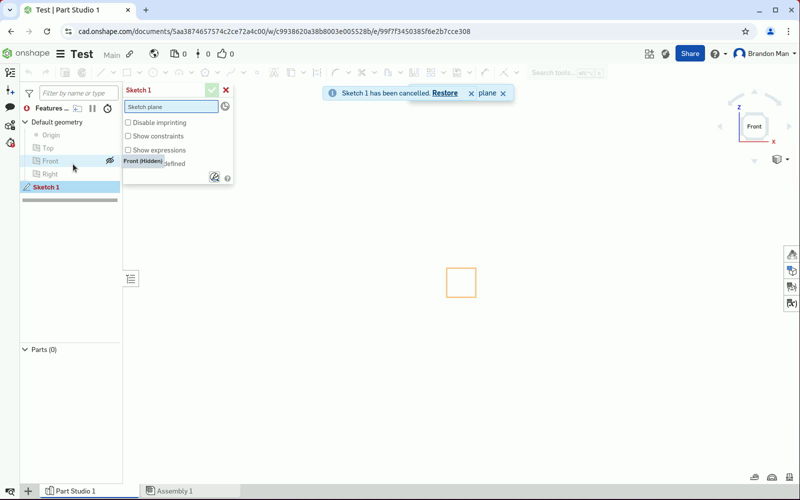
click(73, 163)
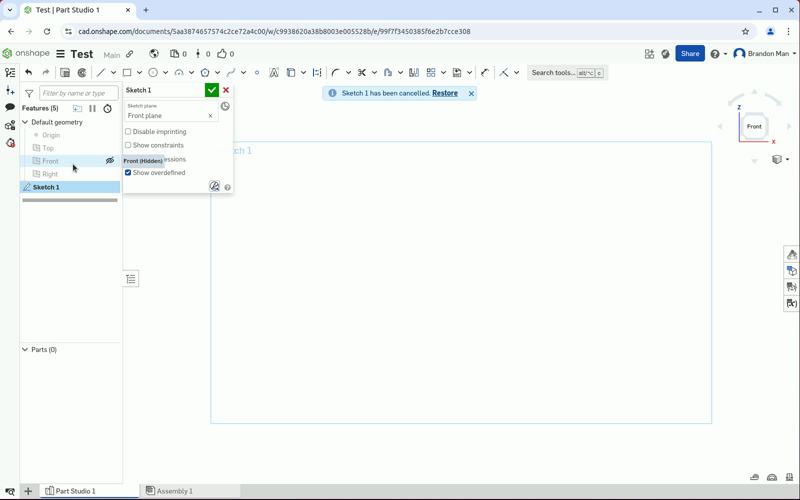
mouse_move(73, 352)
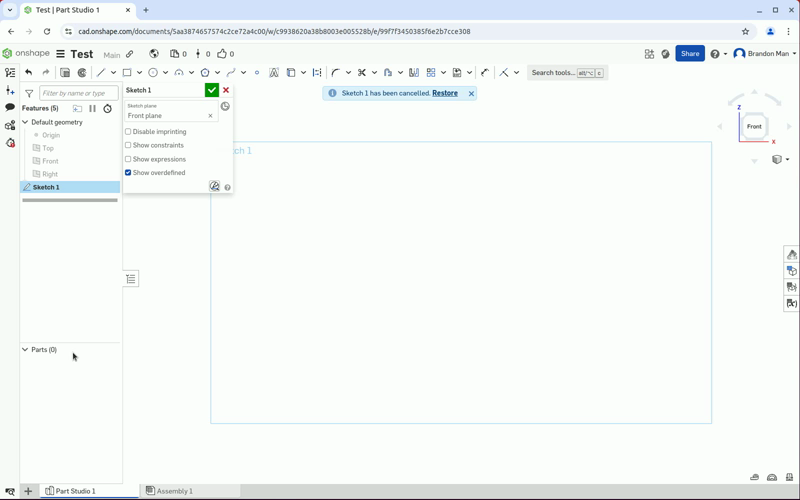
key(y)
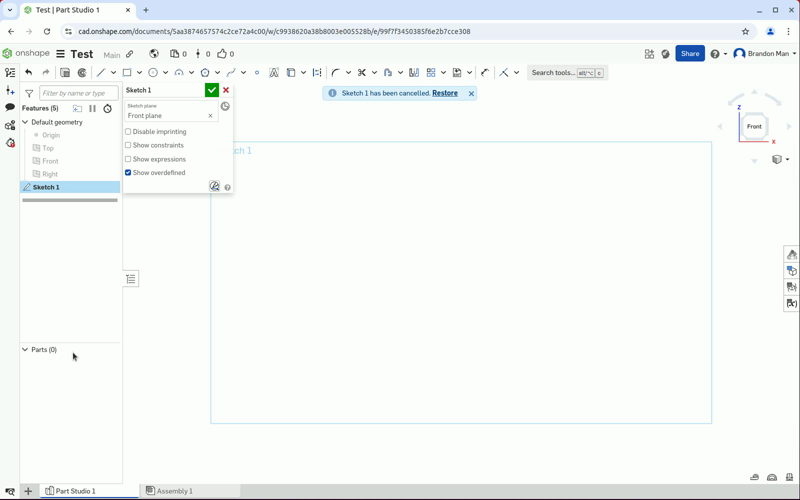
key(l)
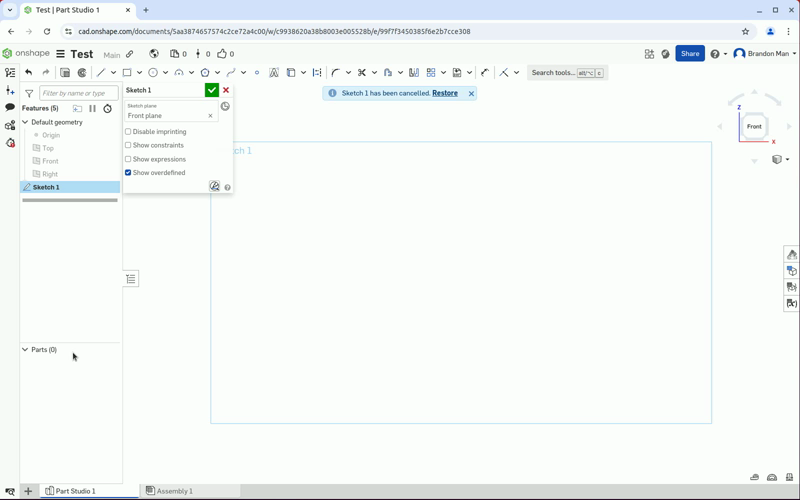
key_down(shift)
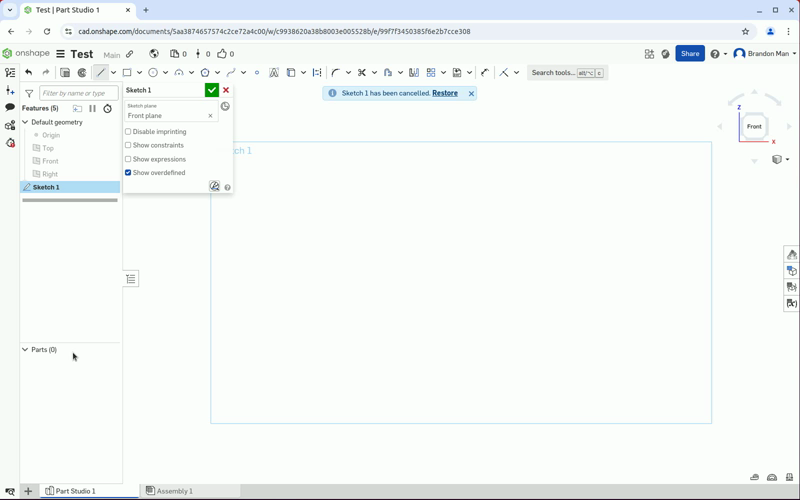
mouse_move(348, 284)
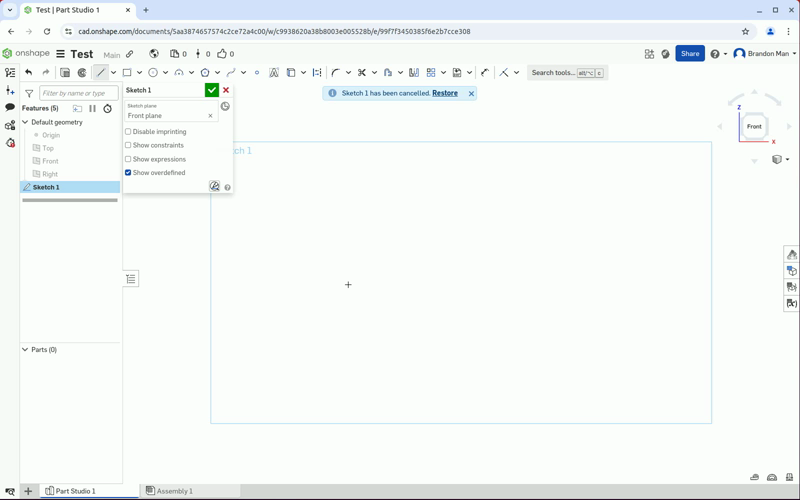
click(348, 284)
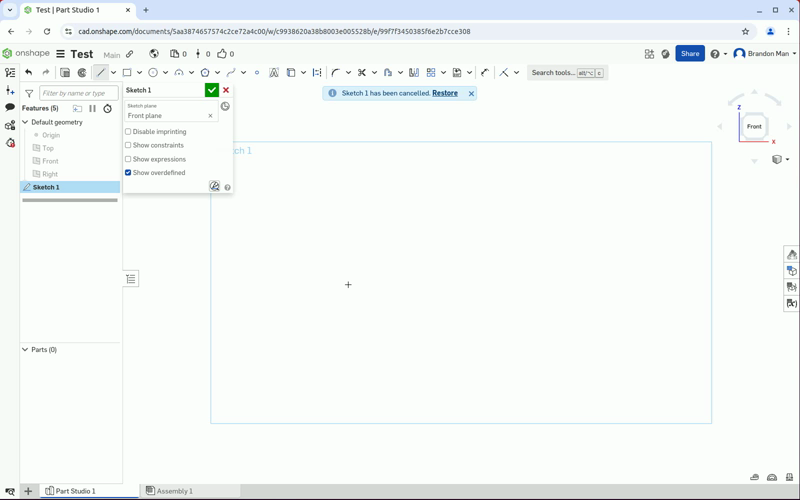
key_up(shift)
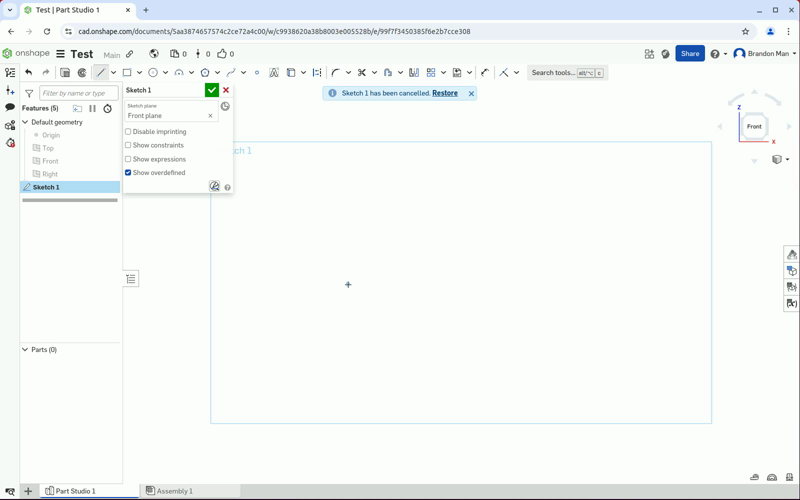
key_down(shift)
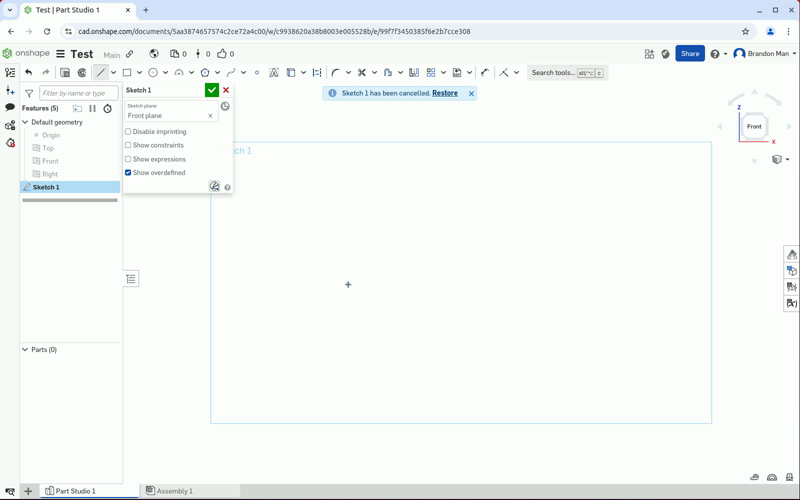
mouse_move(404, 380)
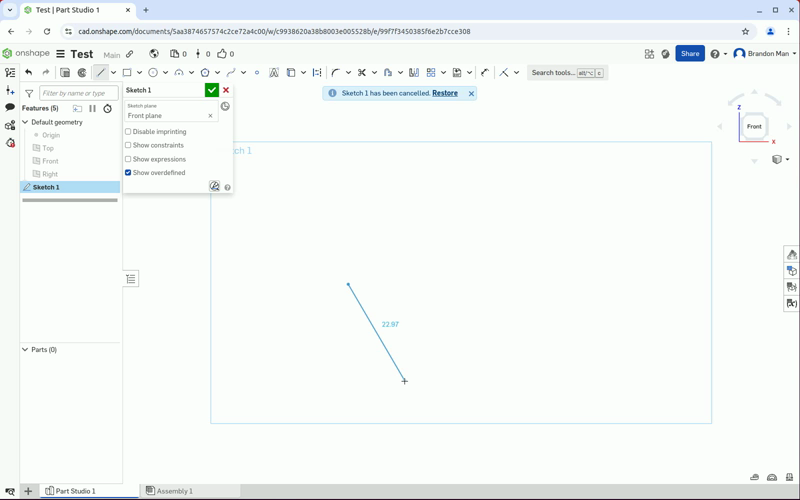
click(404, 380)
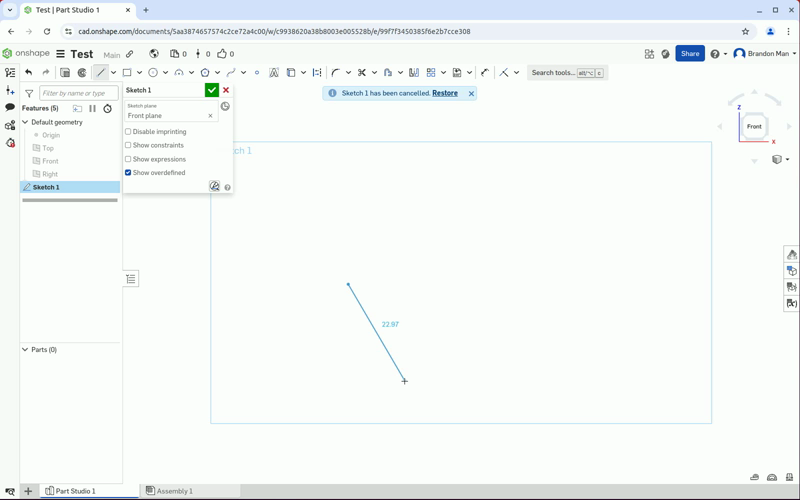
key_up(shift)
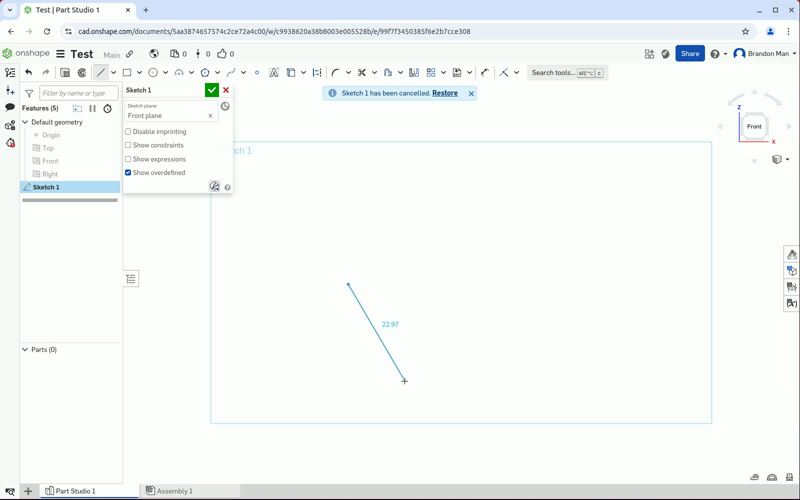
key_down(shift)
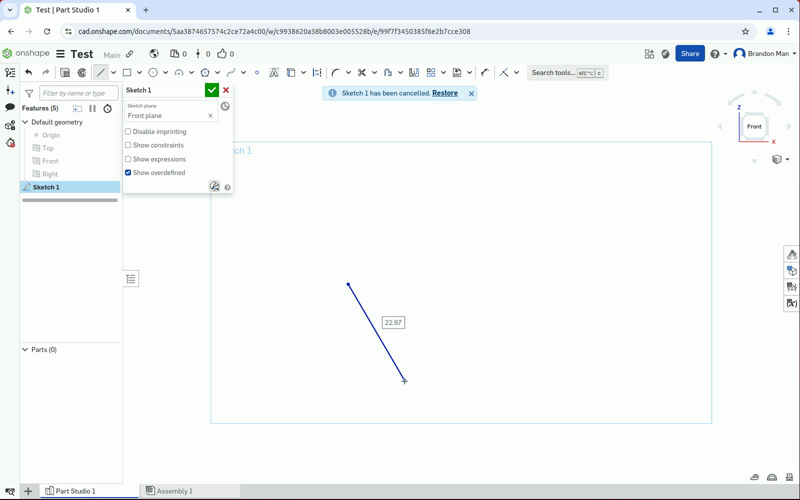
mouse_move(517, 378)
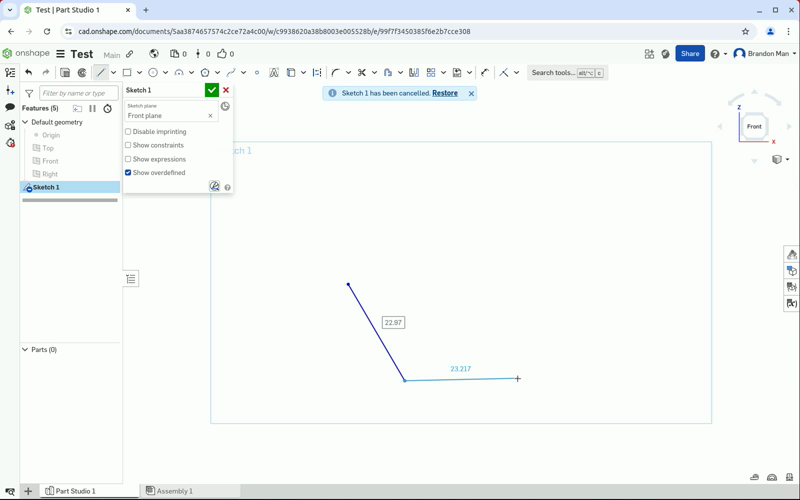
click(517, 378)
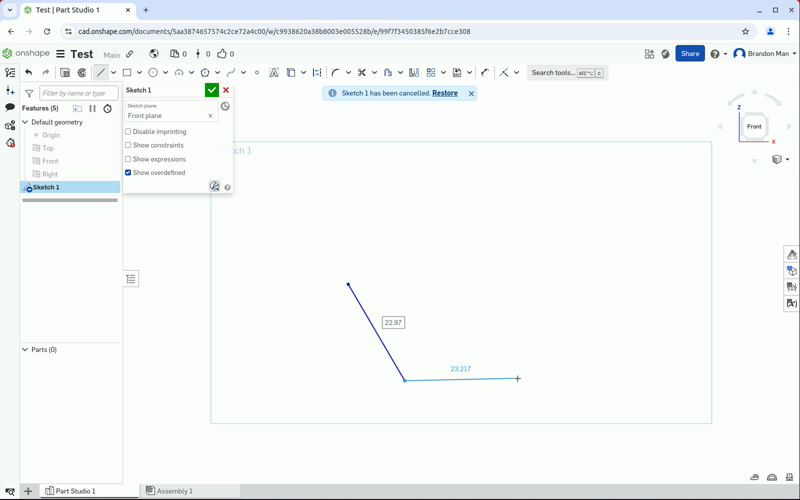
key_up(shift)
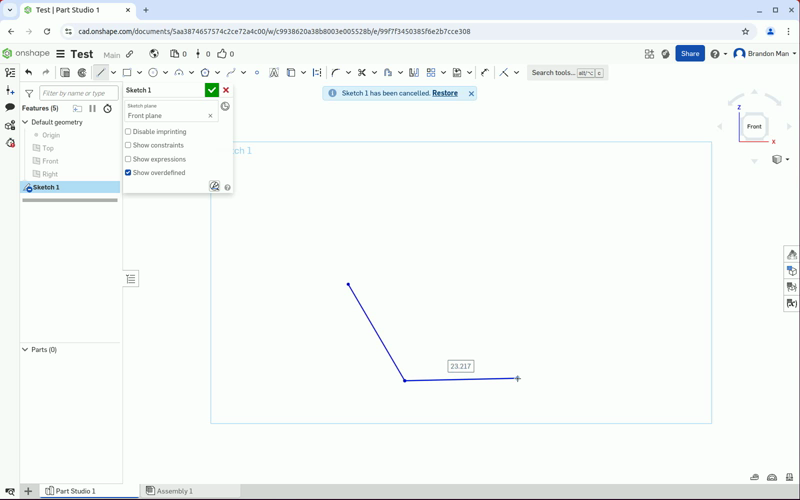
key_down(shift)
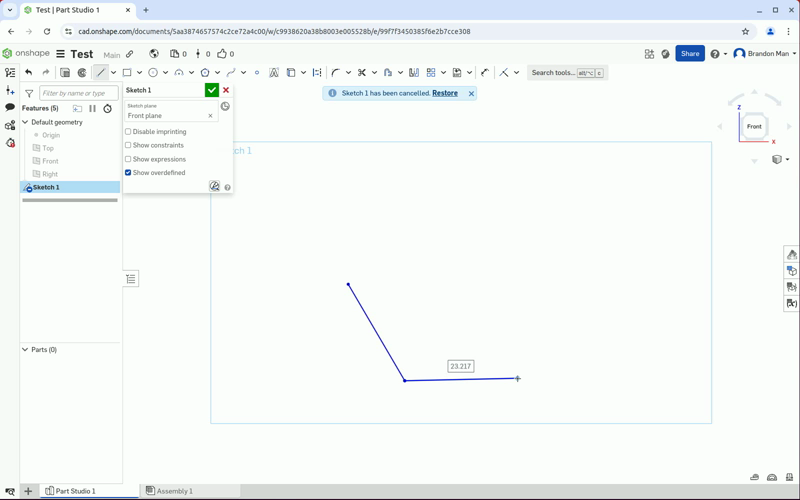
mouse_move(572, 281)
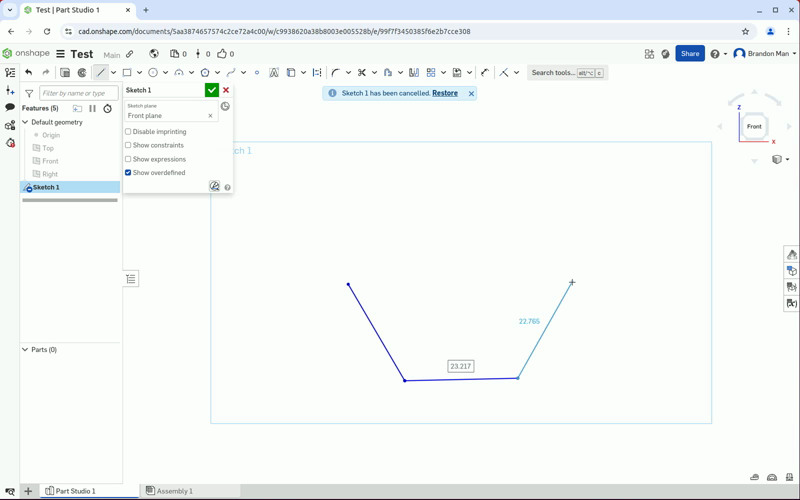
click(572, 281)
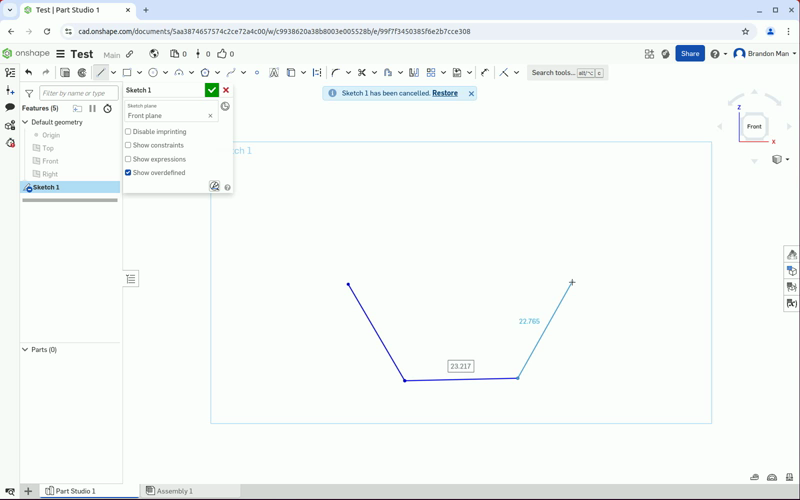
key_up(shift)
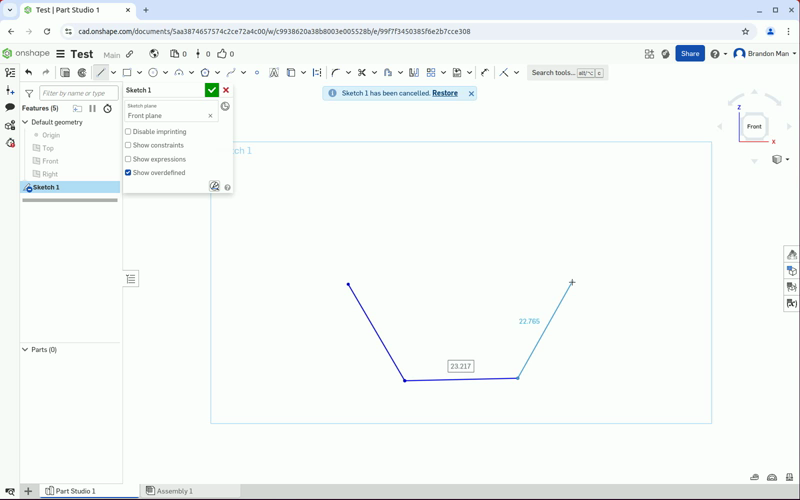
key_down(shift)
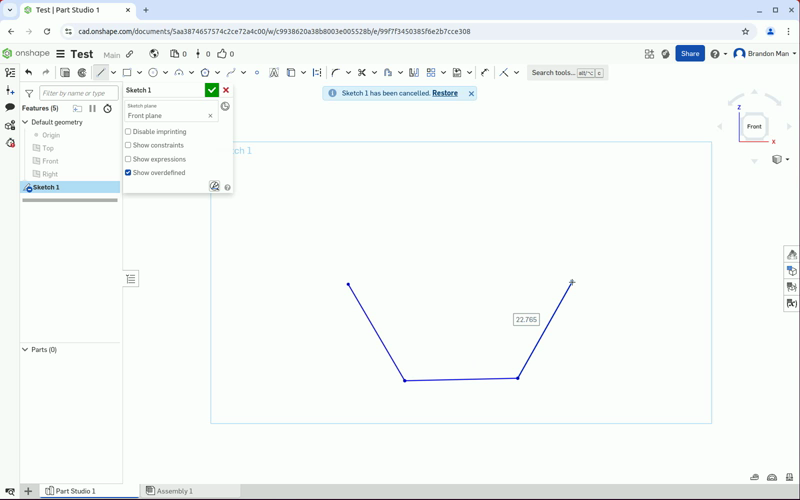
mouse_move(515, 185)
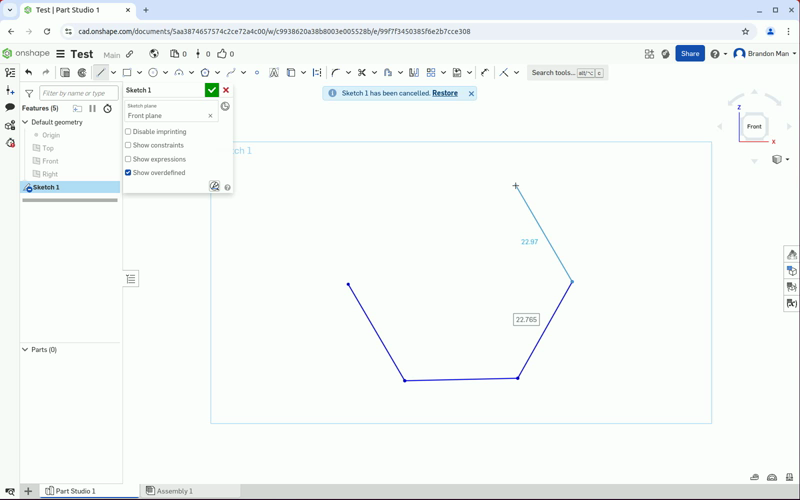
click(515, 185)
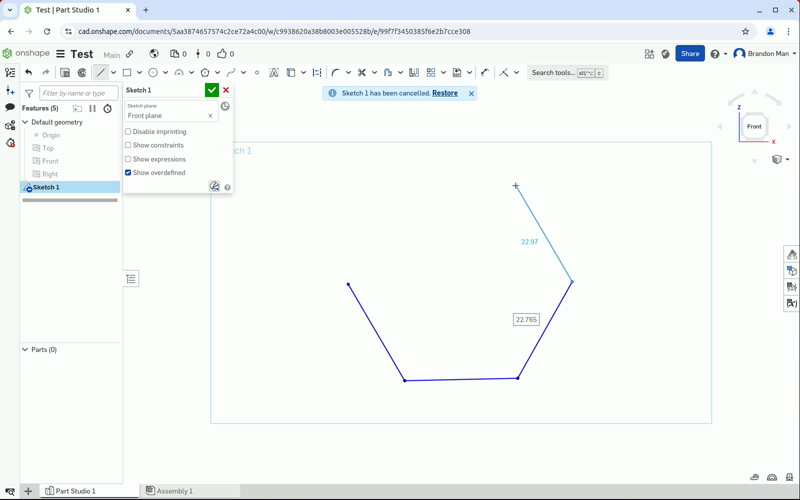
key_up(shift)
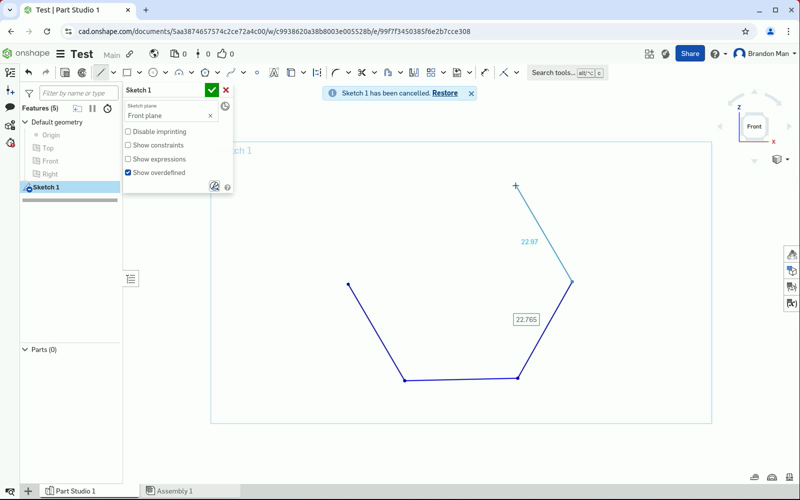
key_down(shift)
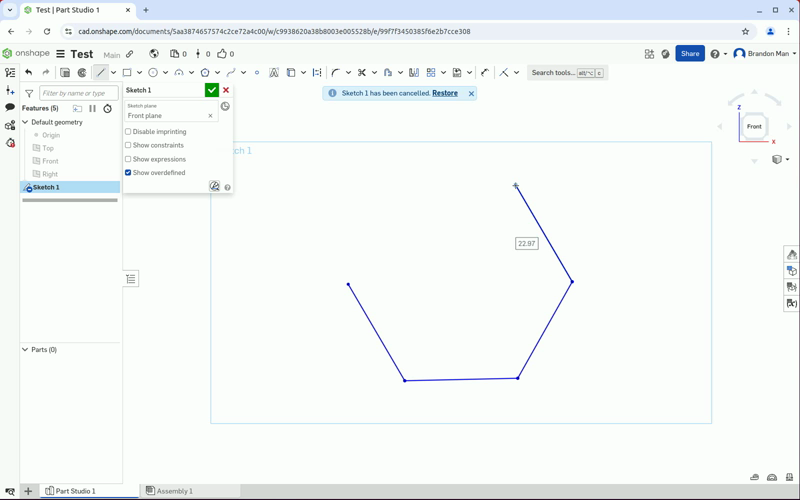
mouse_move(402, 187)
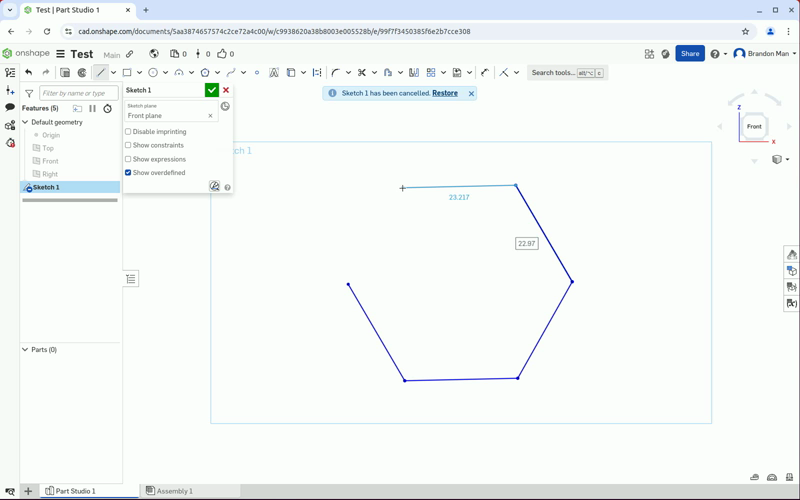
click(402, 187)
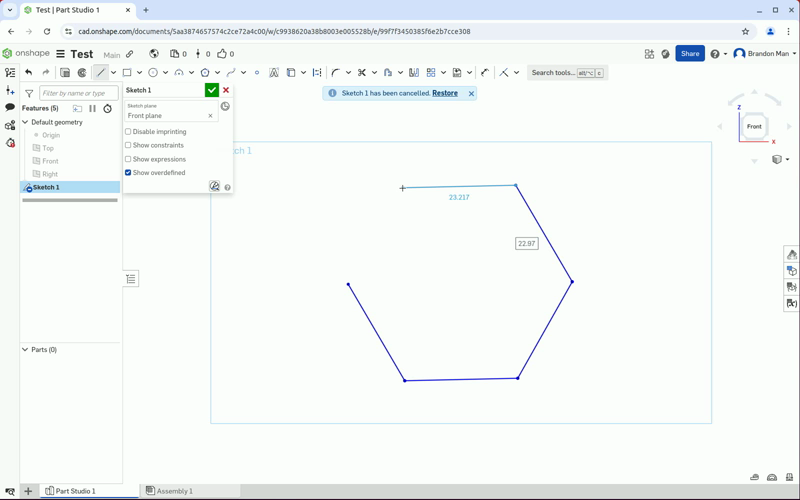
key_up(shift)
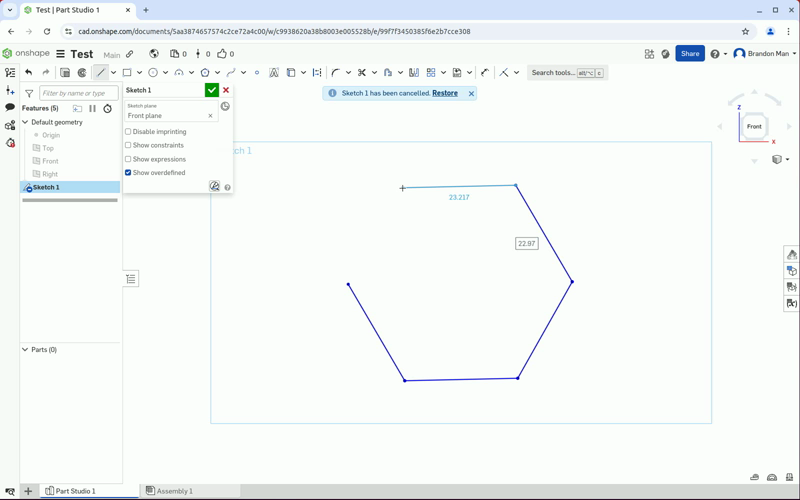
key_down(shift)
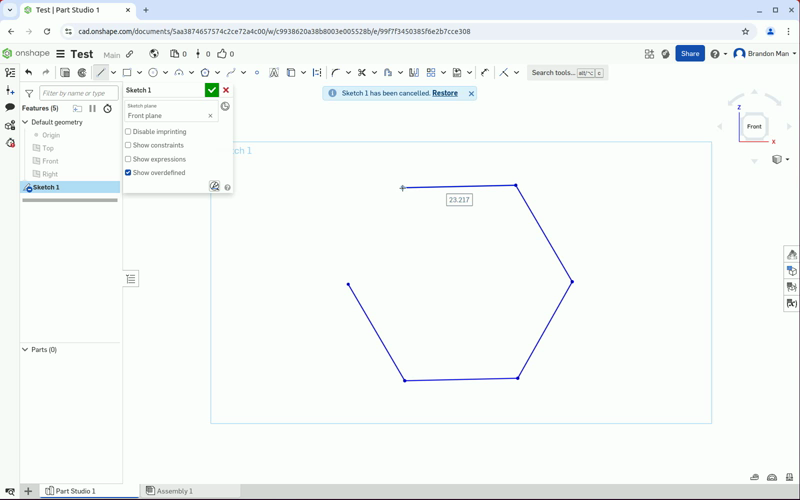
mouse_move(348, 284)
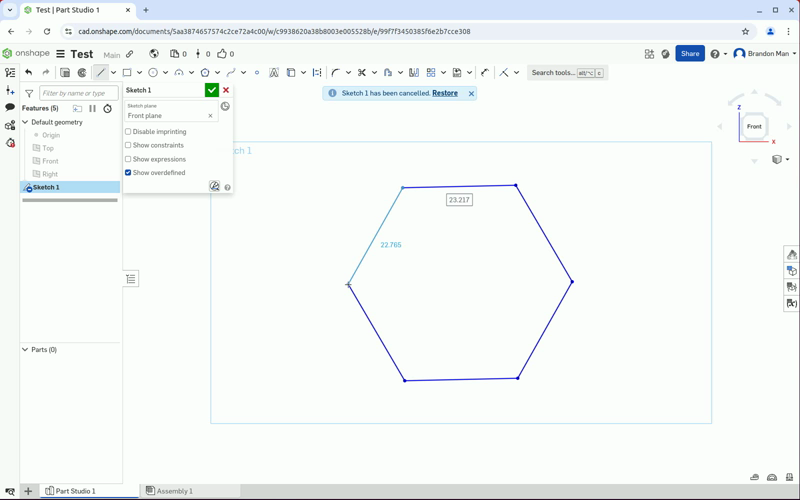
key_up(shift)
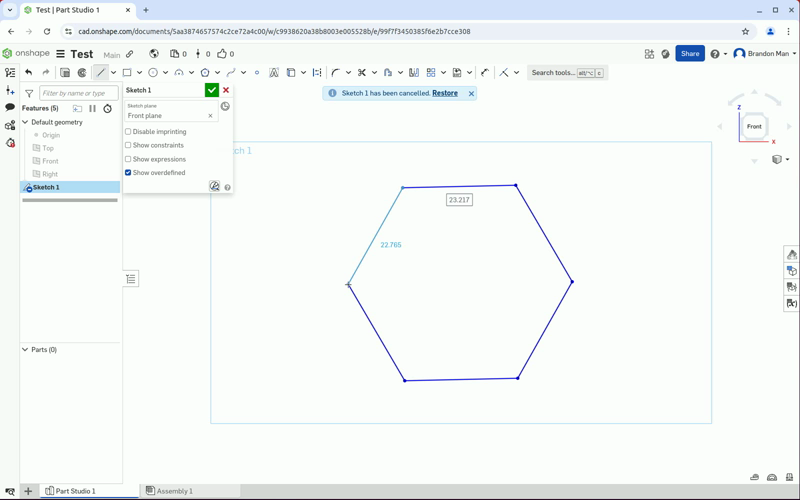
click(348, 284)
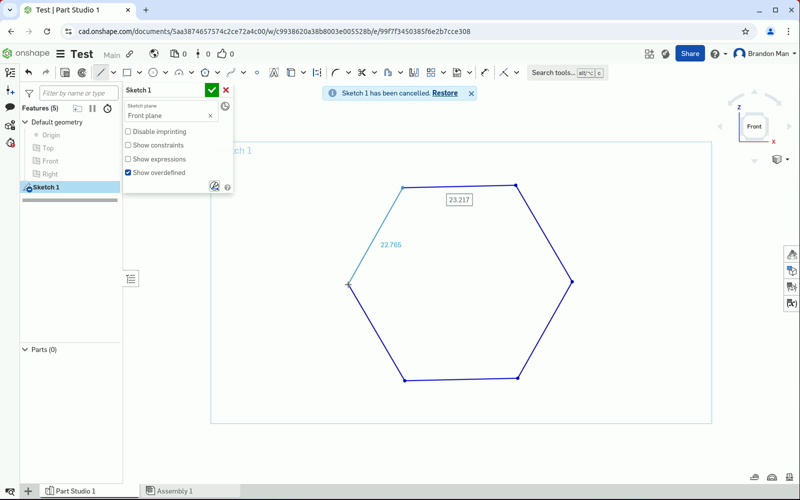
key(esc)
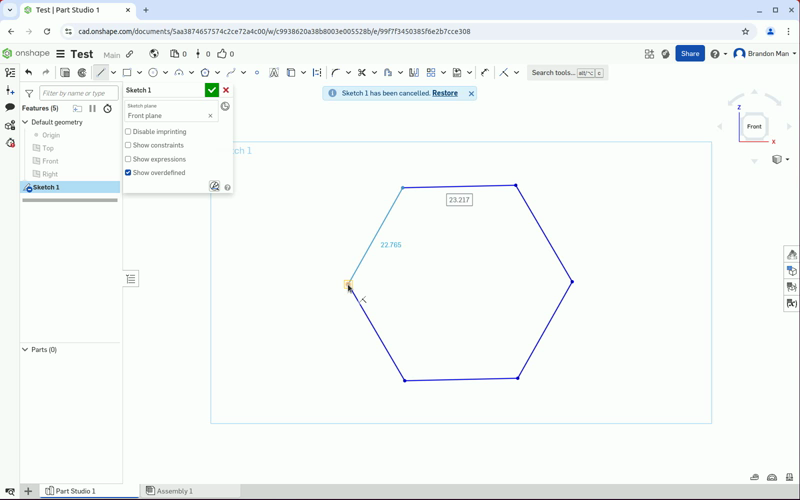
mouse_move(410, 229)
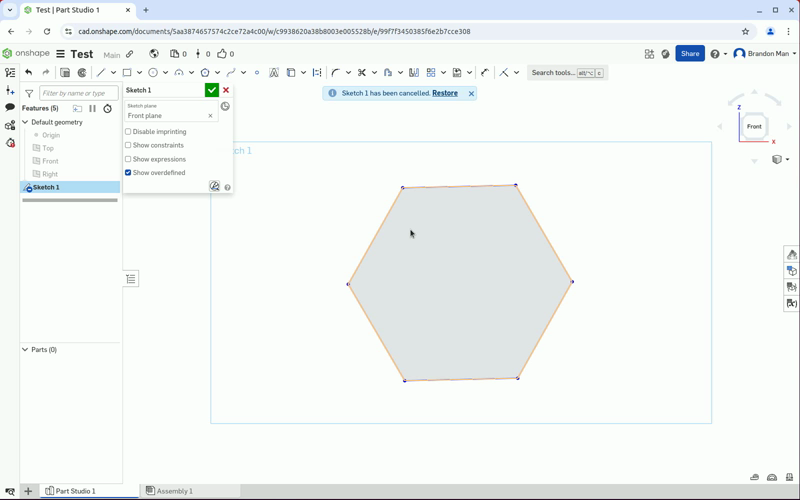
click(410, 229)
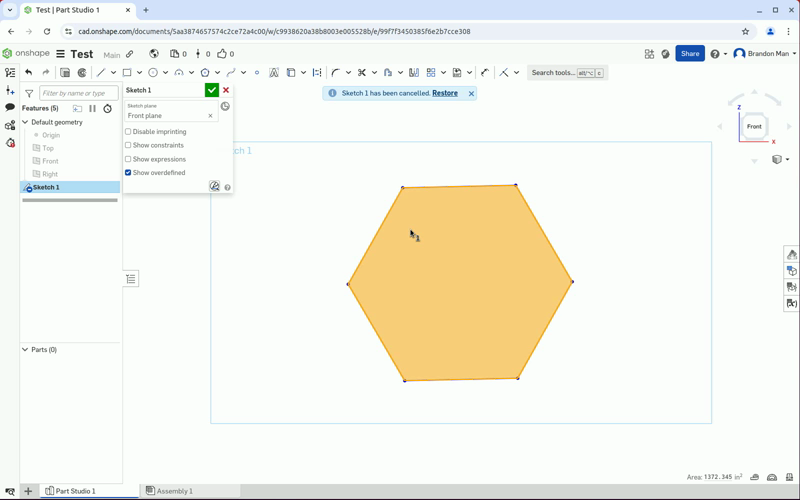
mouse_move(73, 352)
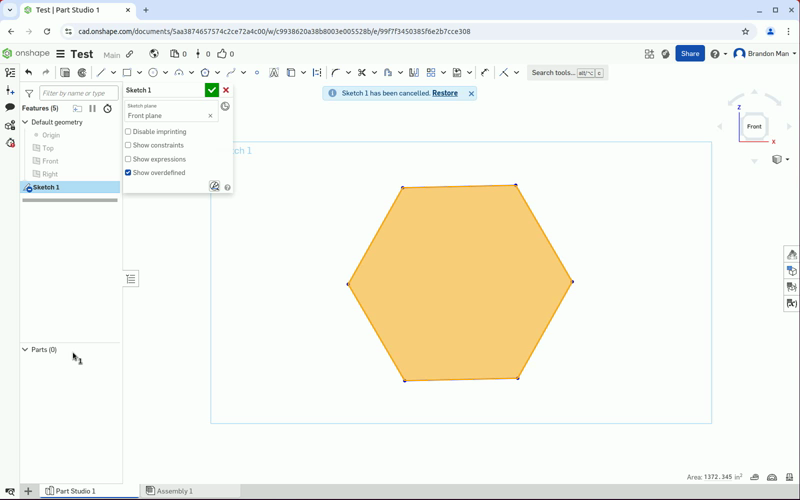
key(shift+y)
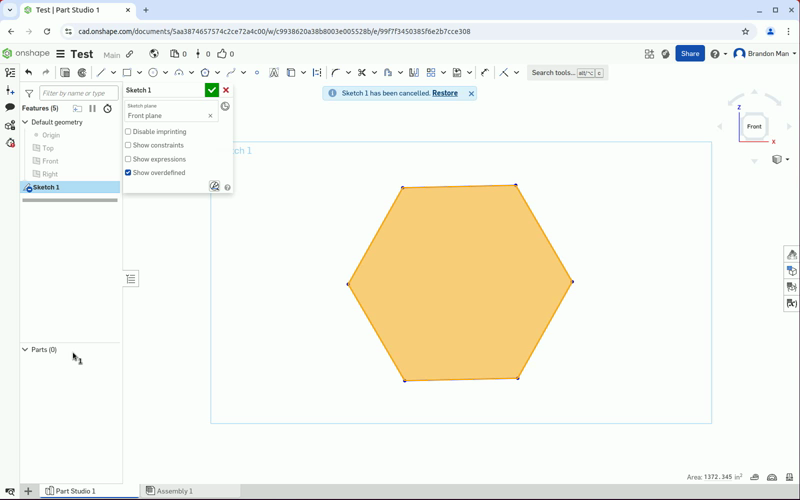
key(shift+e)
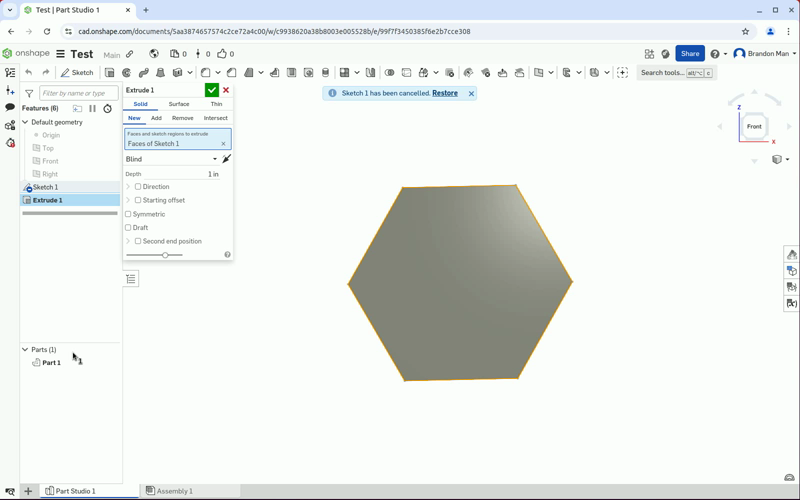
mouse_move(143, 106)
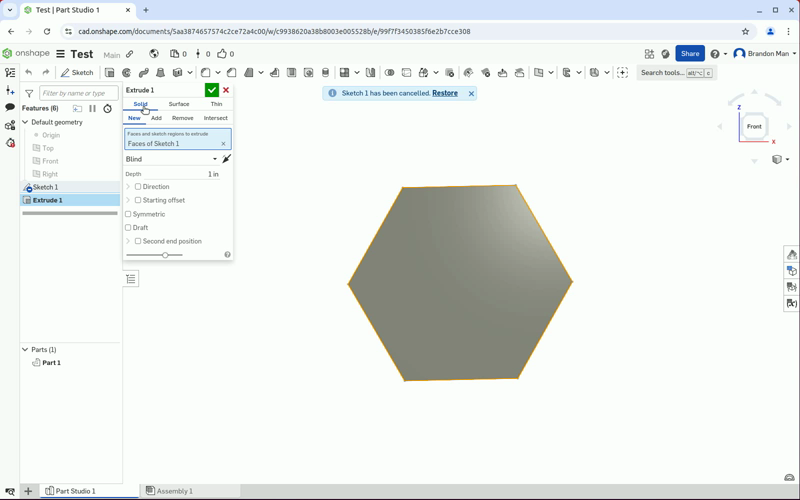
click(143, 106)
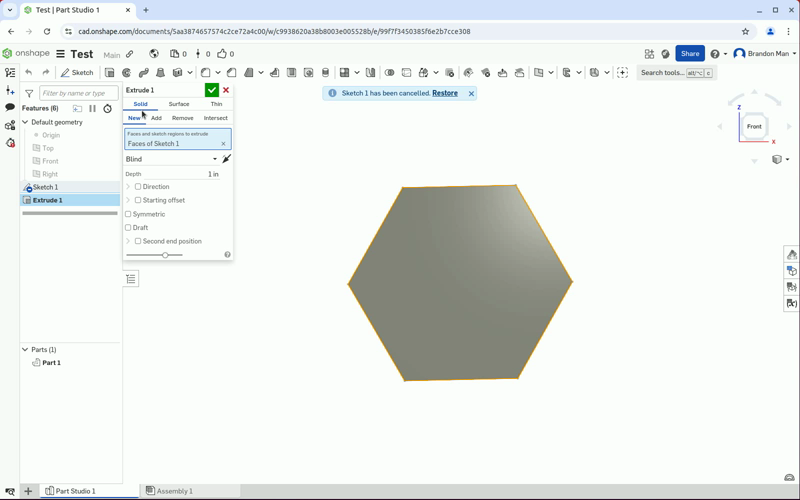
mouse_move(137, 120)
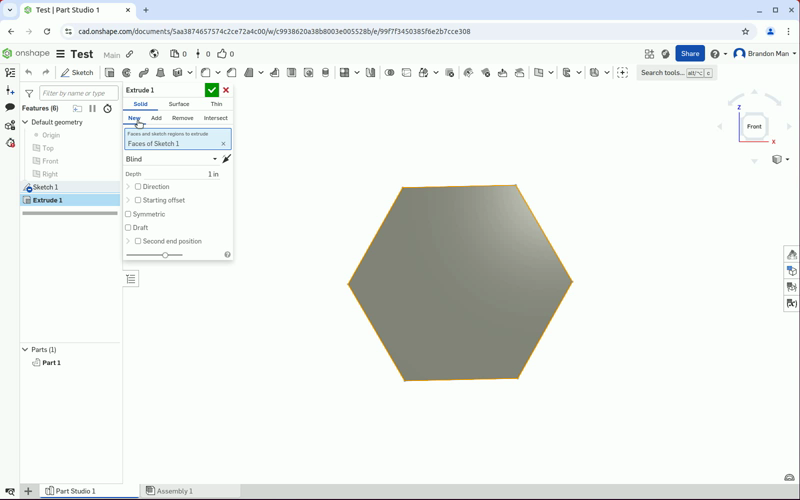
click(137, 120)
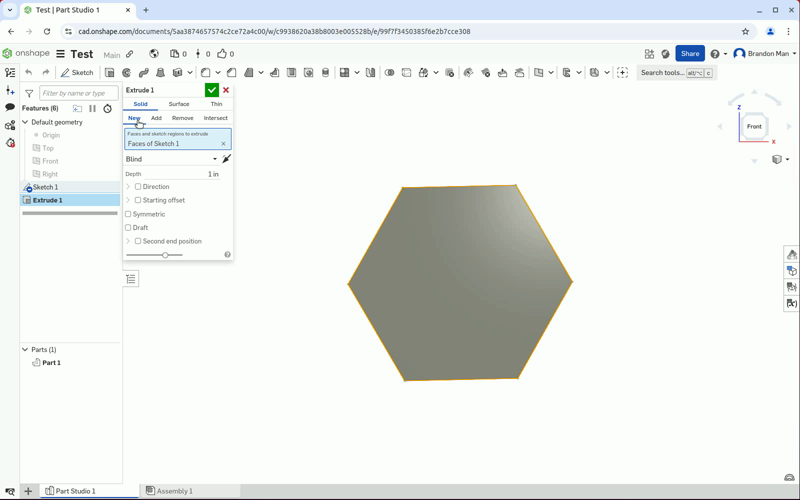
key(tab, 4)
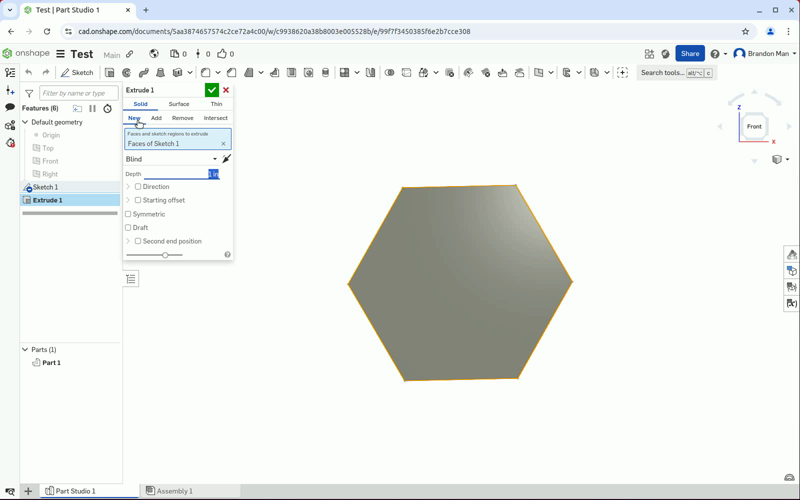
text(8.906)
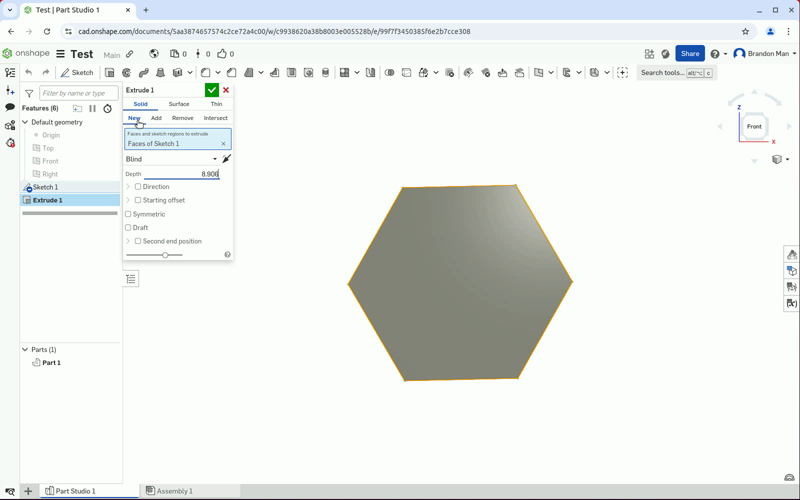
key(enter)
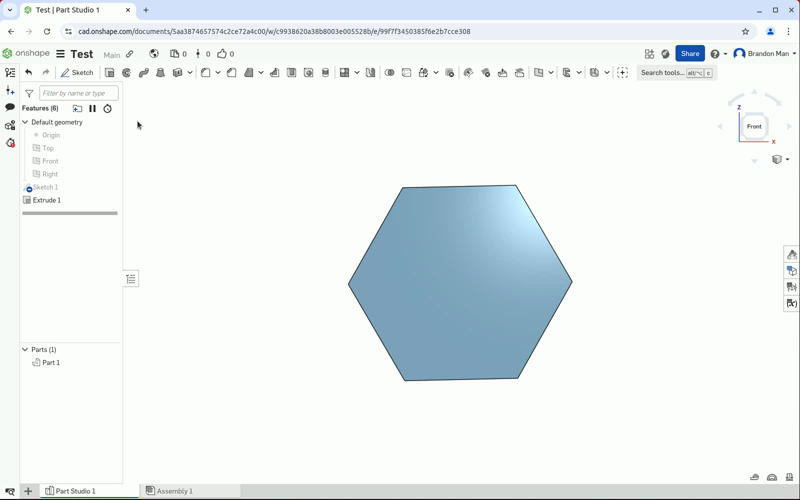
key(shift+h)
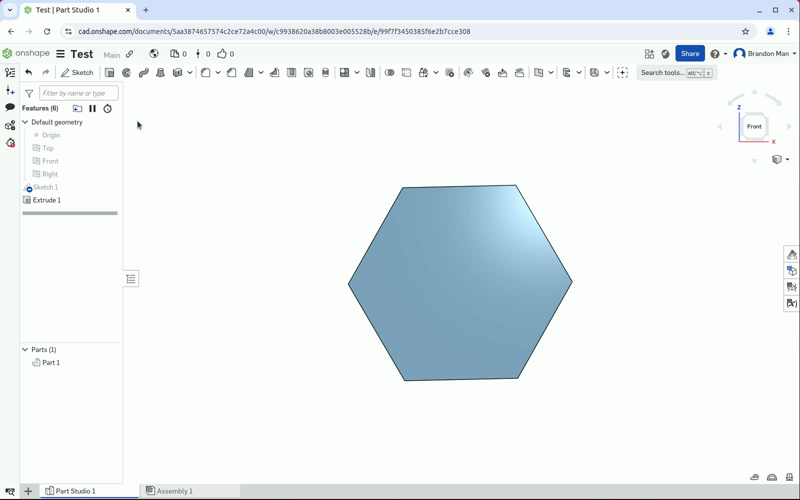
key(shift+h)
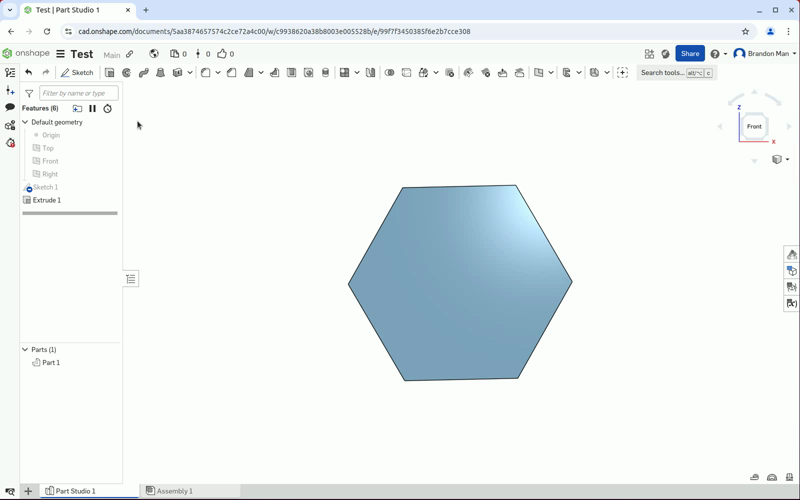
mouse_move(73, 189)
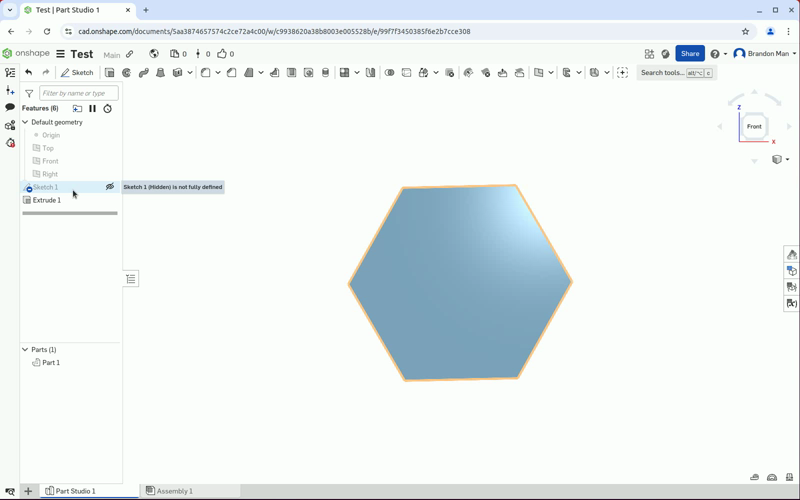
click(73, 189)
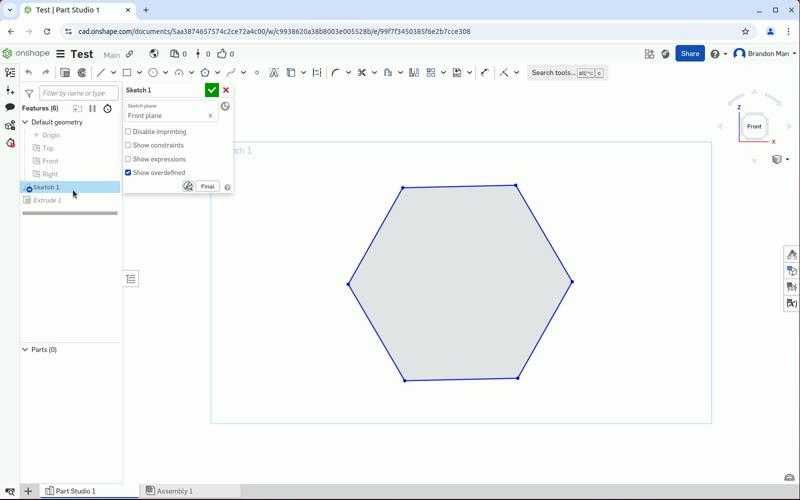
mouse_move(229, 92)
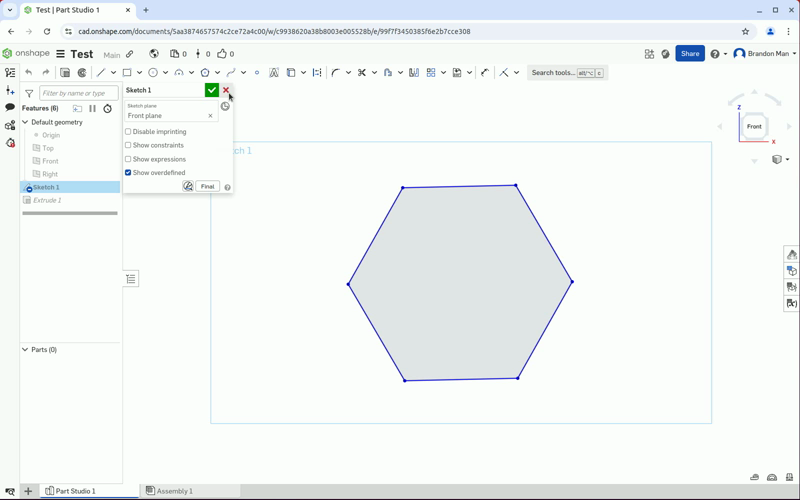
click(229, 92)
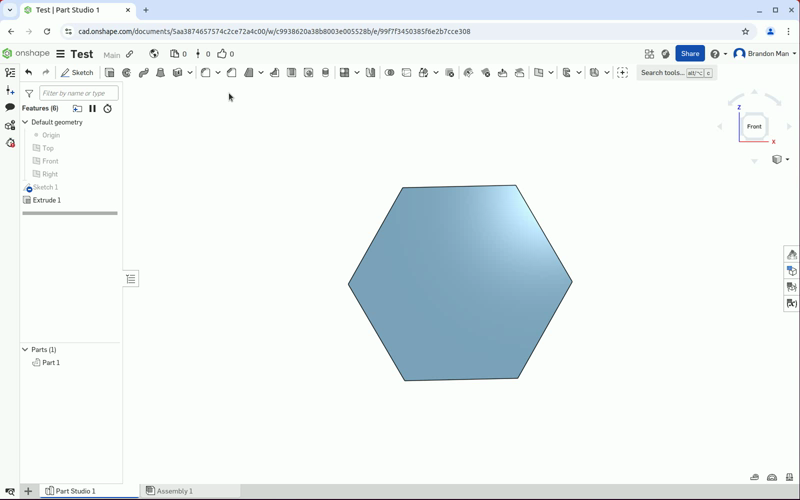
mouse_move(541, 75)
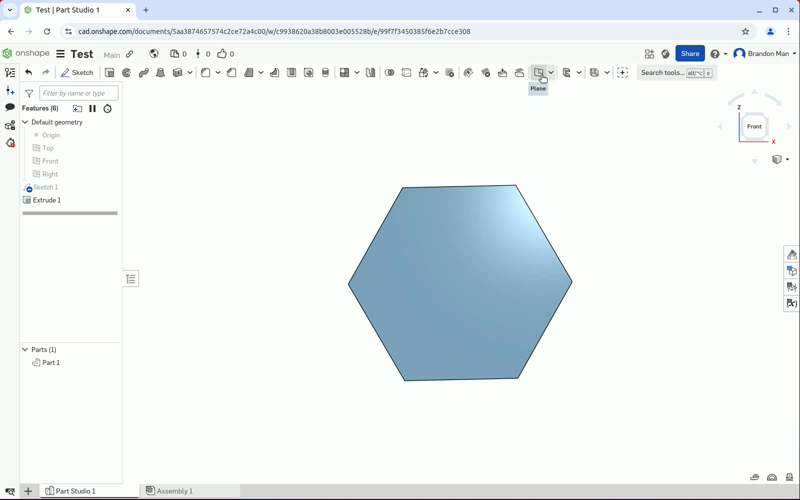
click(541, 75)
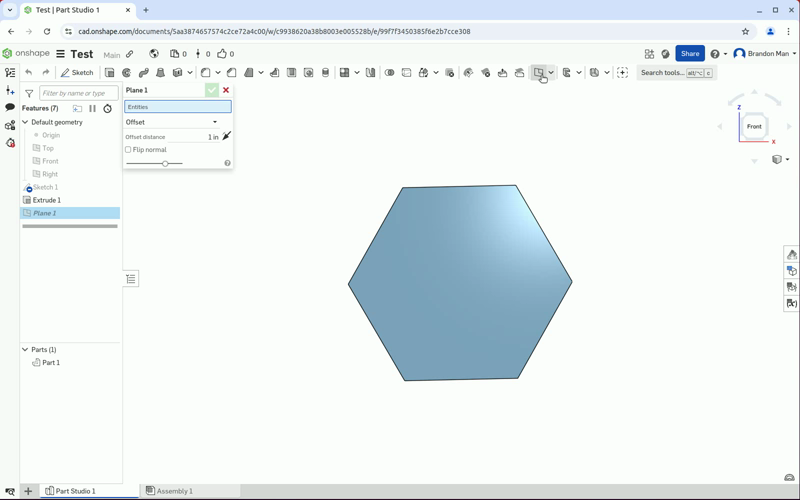
mouse_move(73, 163)
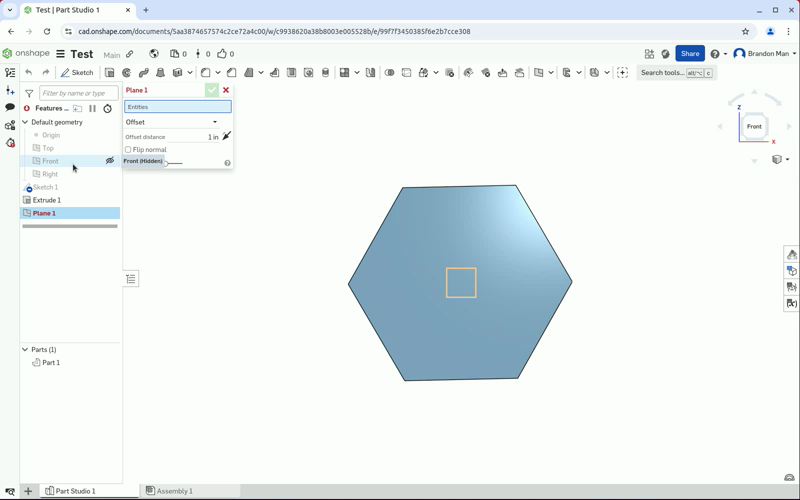
click(73, 163)
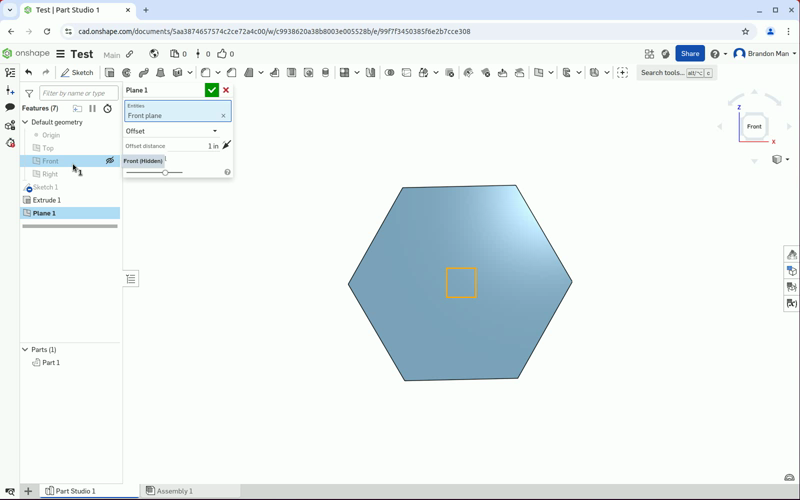
key(tab, 2)
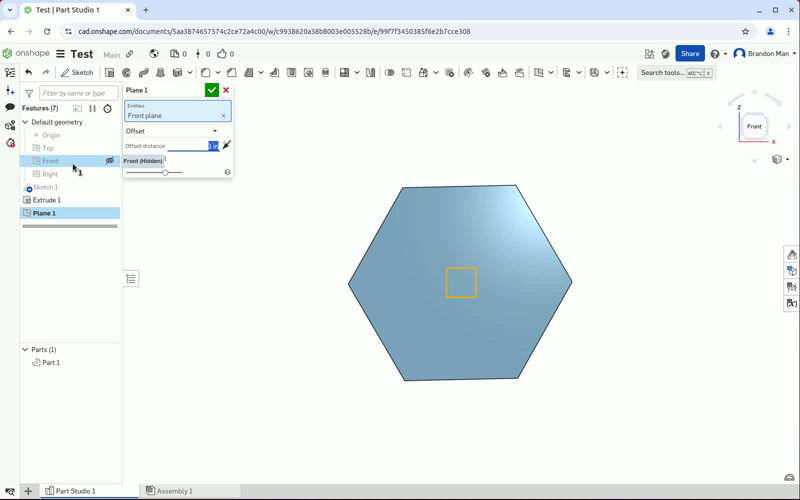
text(8.904)
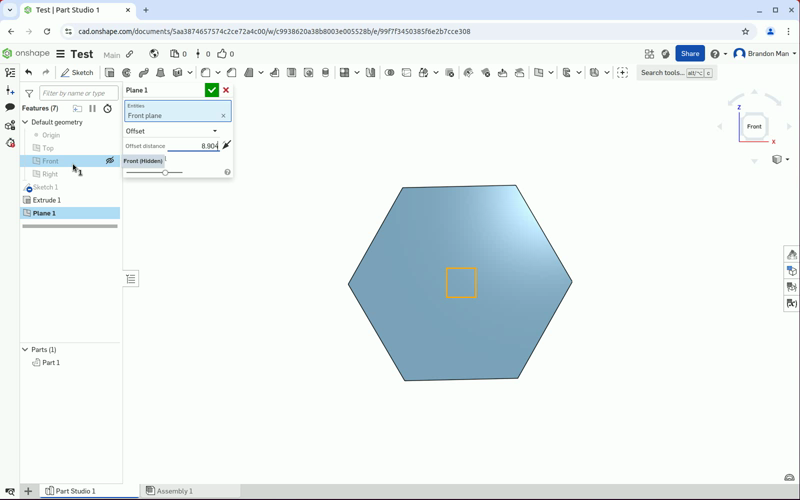
key(enter, 2)
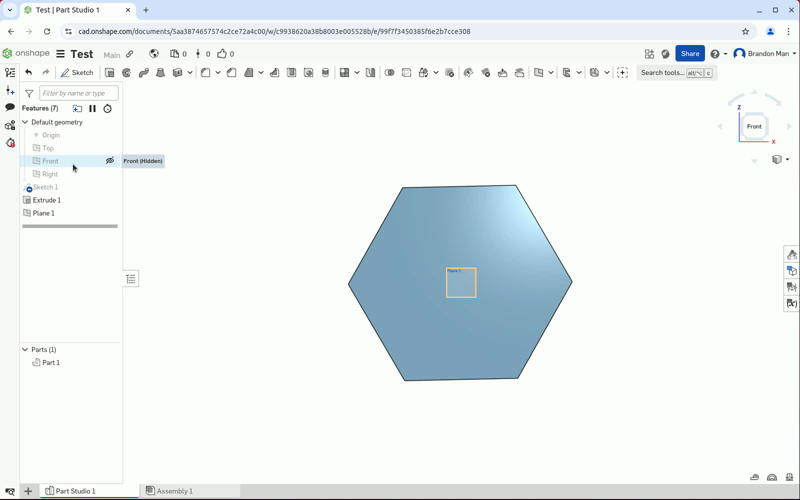
key(shift+s)
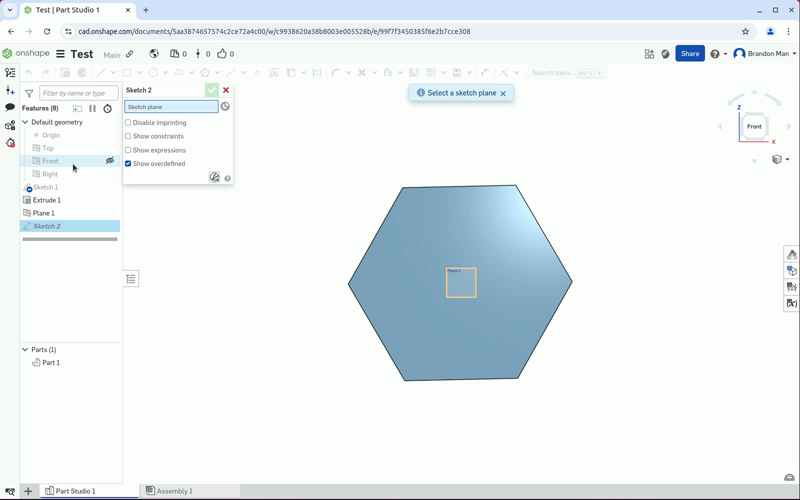
mouse_move(73, 215)
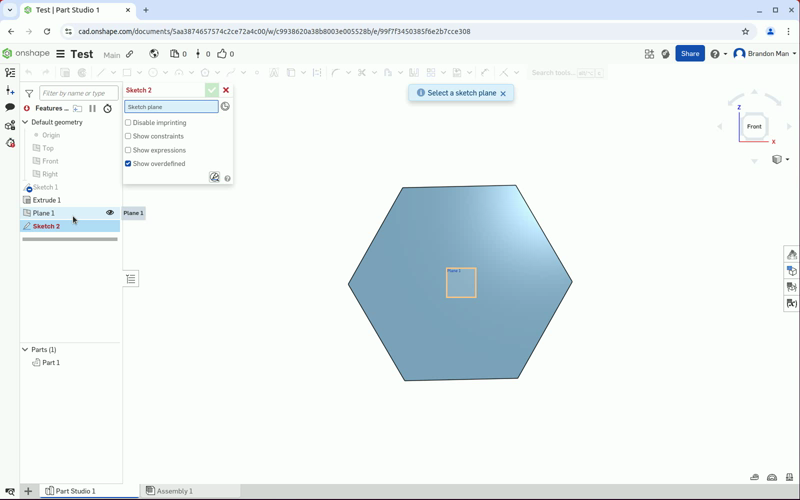
click(73, 215)
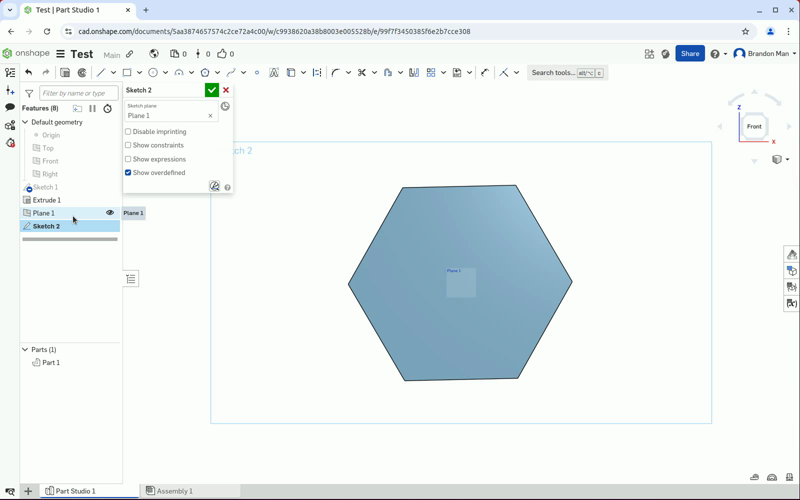
mouse_move(73, 352)
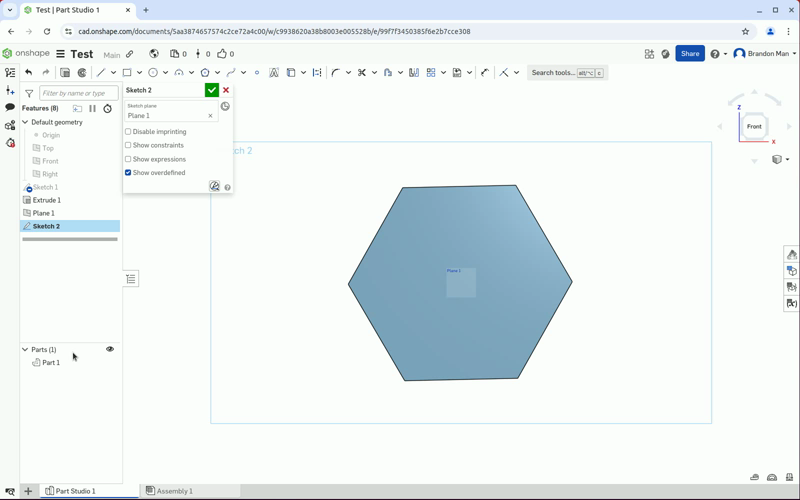
key(y)
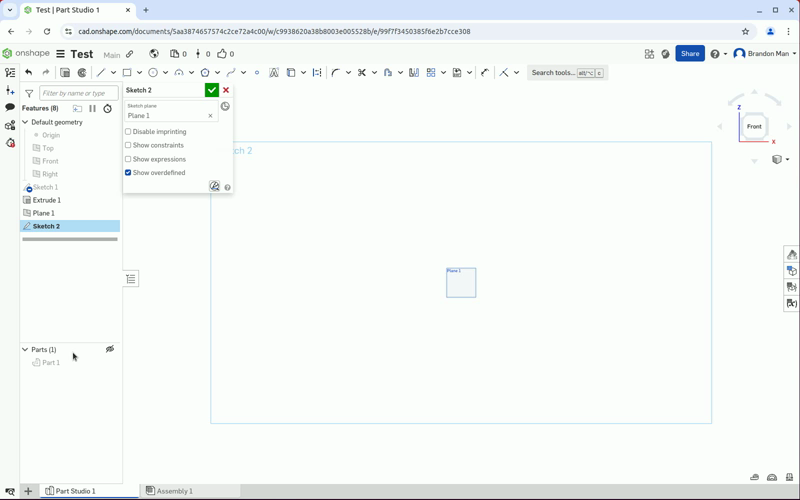
key(c)
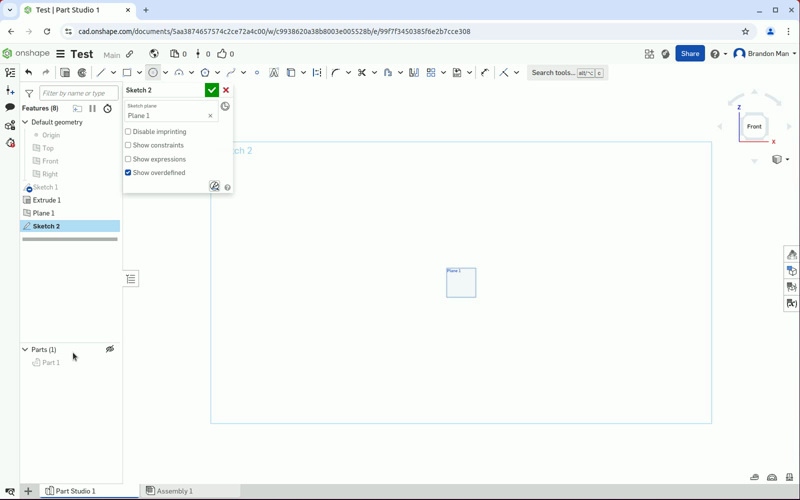
key_down(shift)
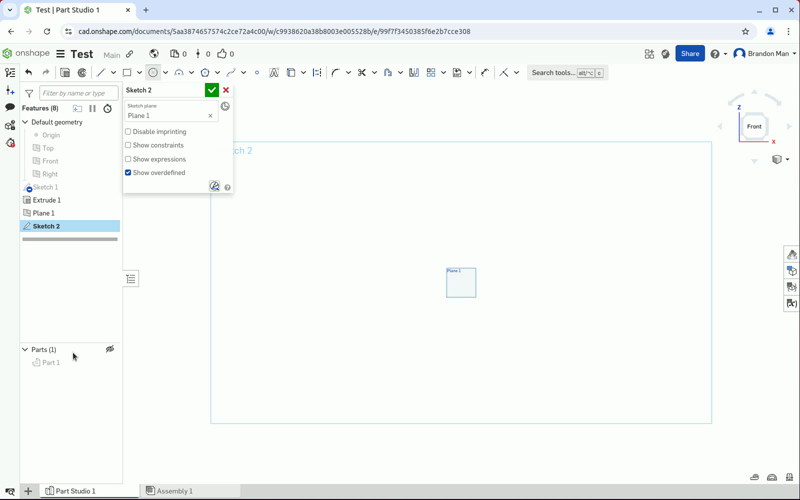
mouse_move(461, 282)
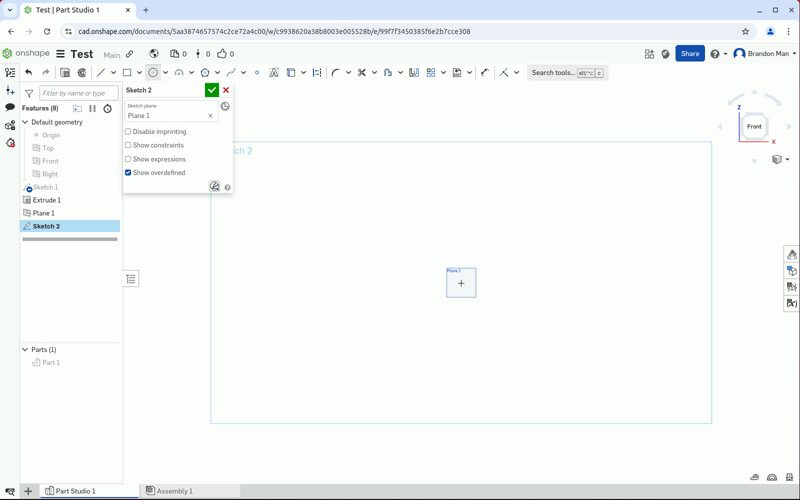
click(461, 282)
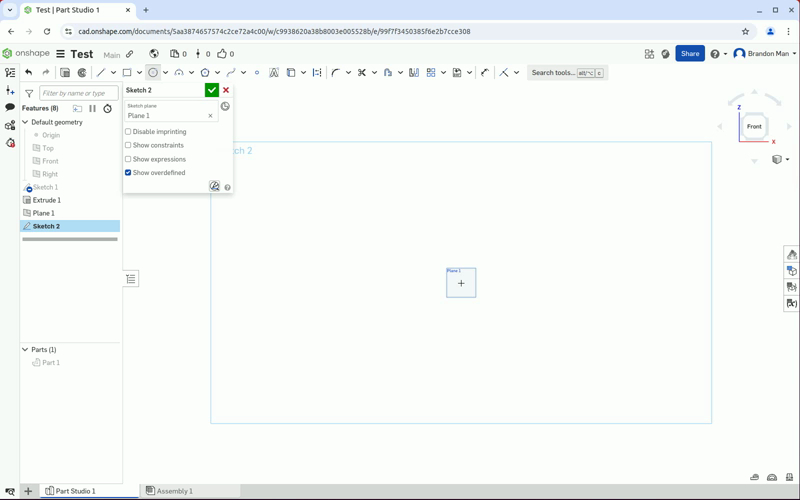
key_up(shift)
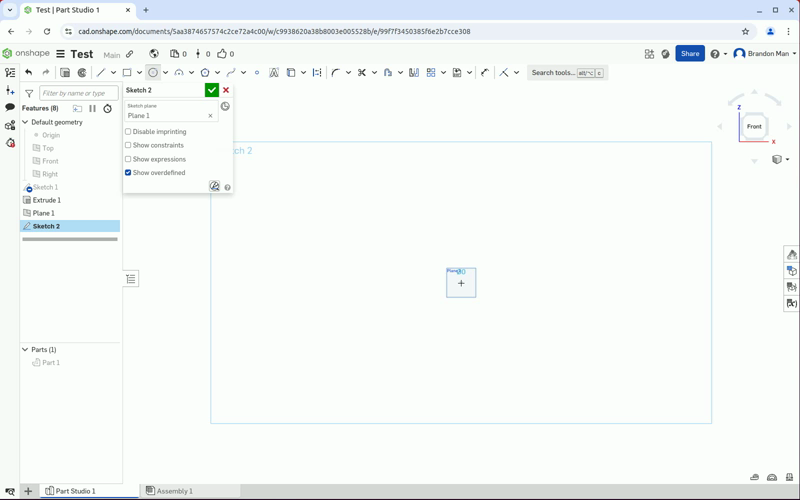
mouse_move(549, 282)
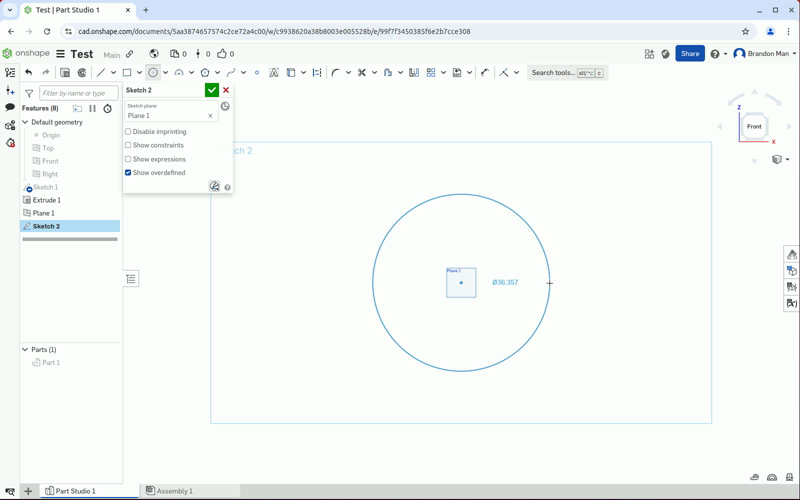
click(549, 282)
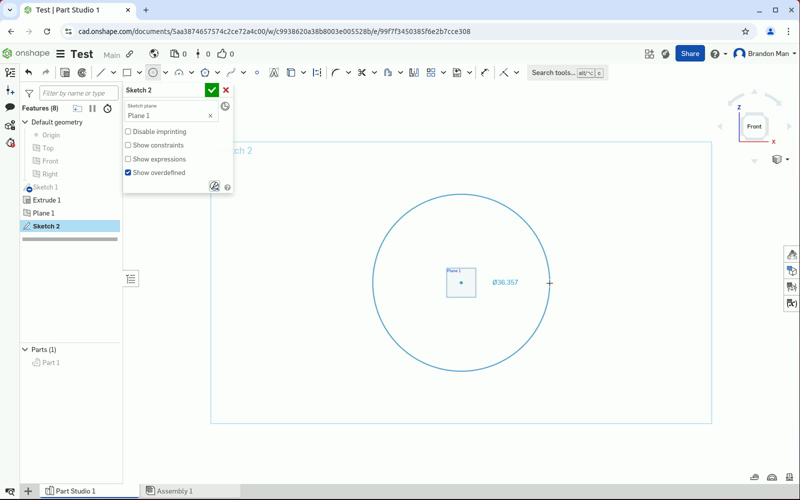
key(esc)
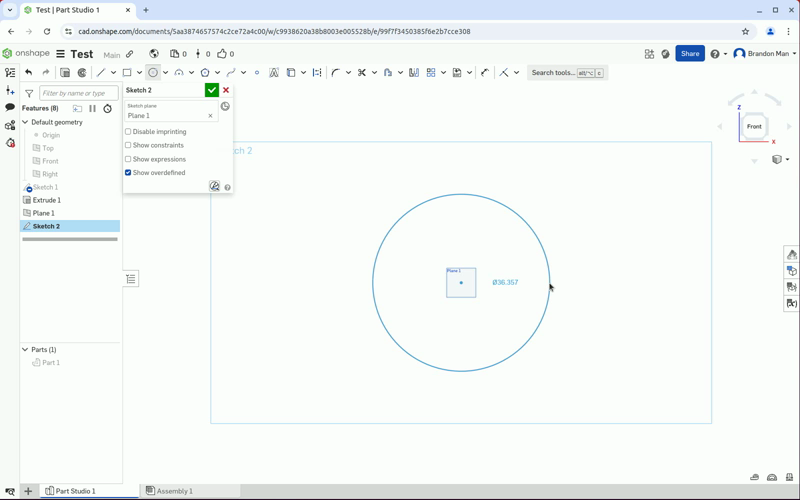
mouse_move(413, 317)
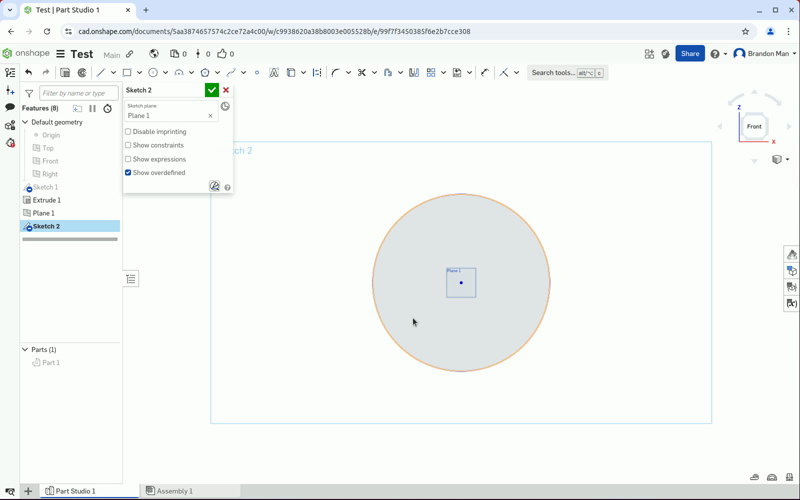
click(413, 317)
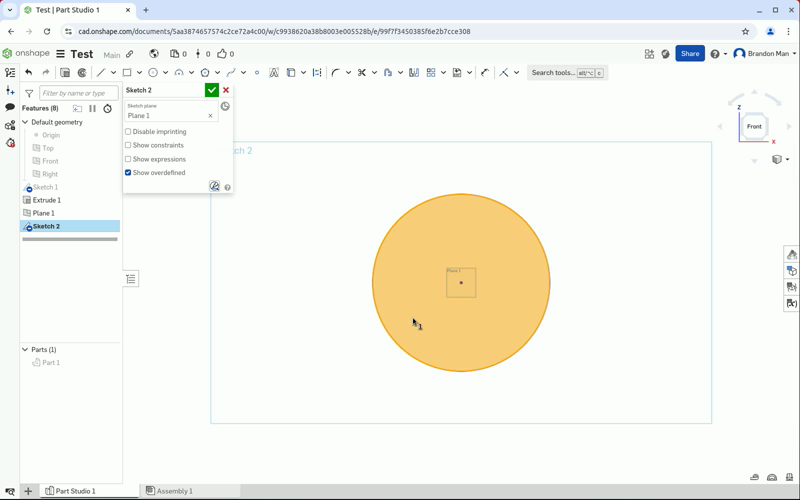
mouse_move(73, 352)
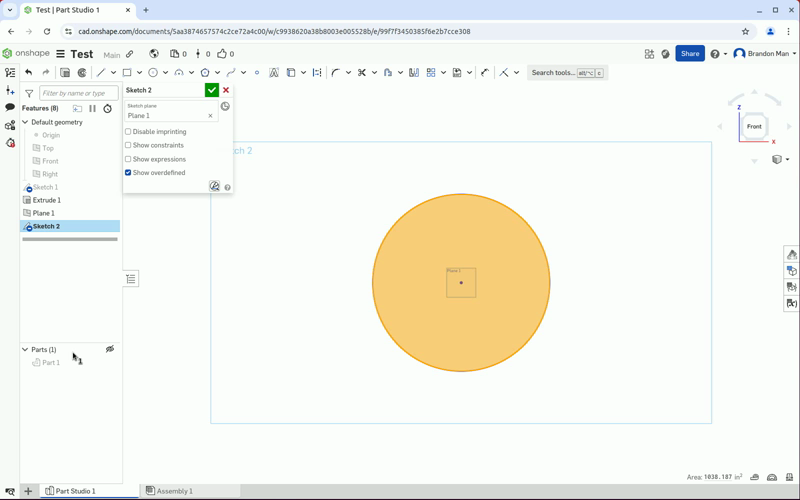
key(shift+y)
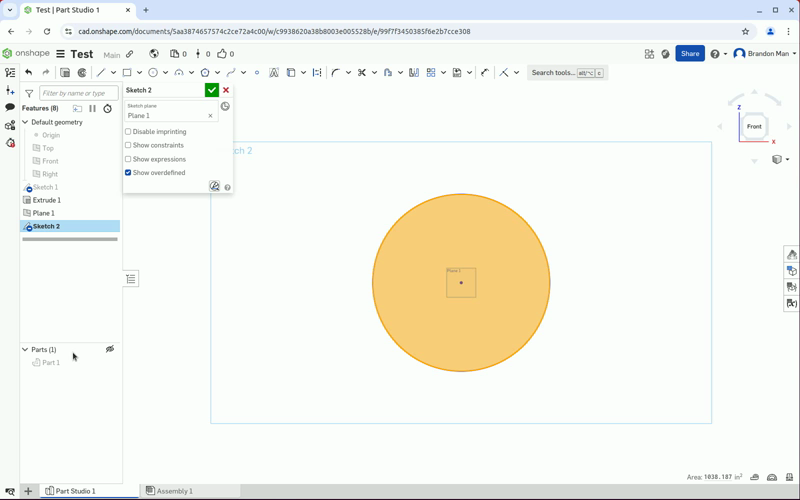
key(shift+e)
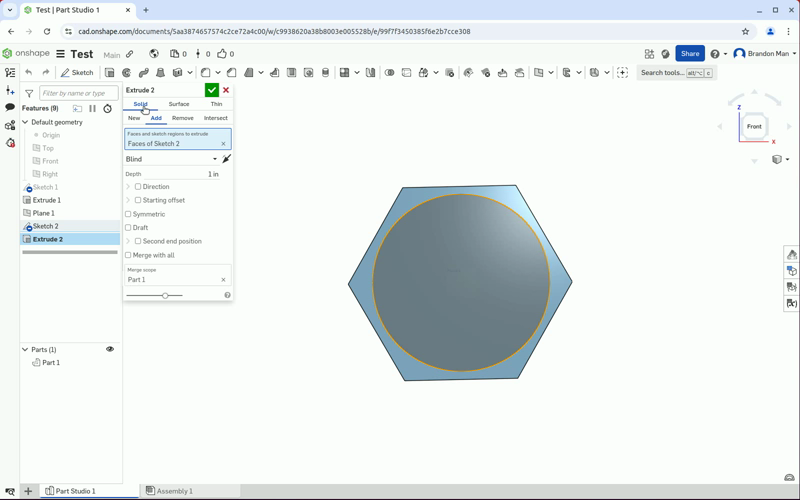
mouse_move(143, 106)
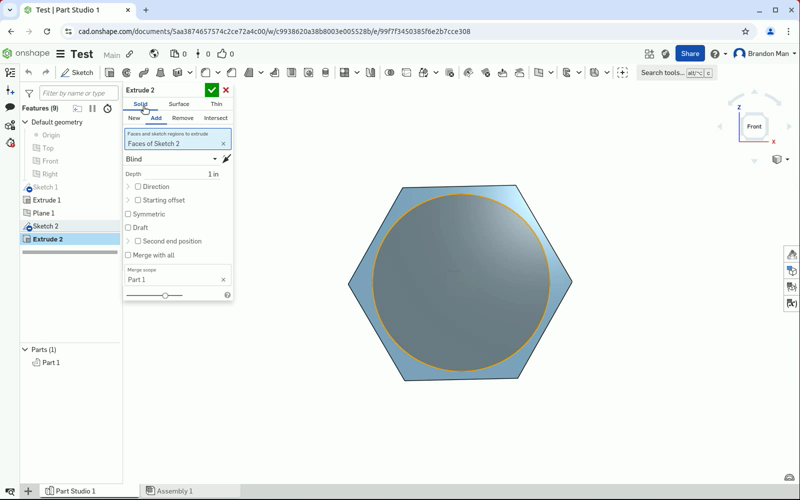
click(143, 106)
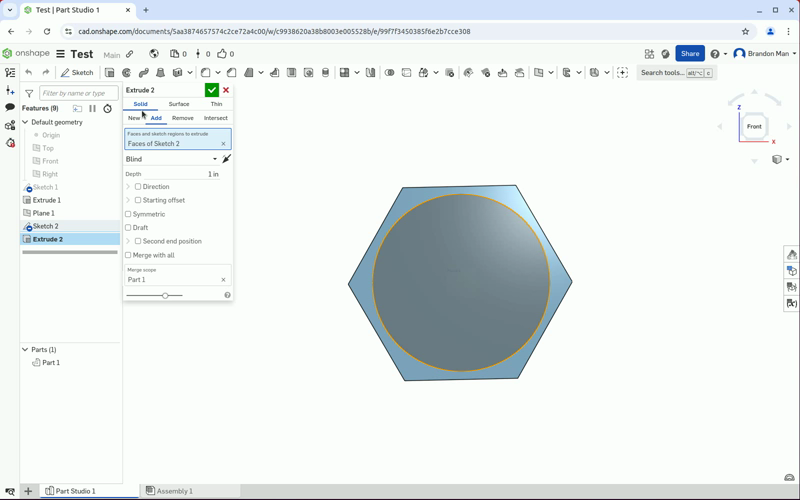
mouse_move(137, 120)
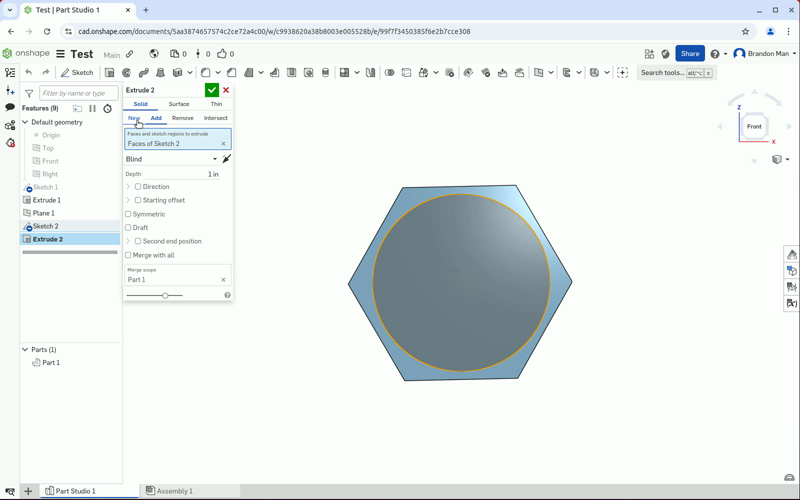
click(137, 120)
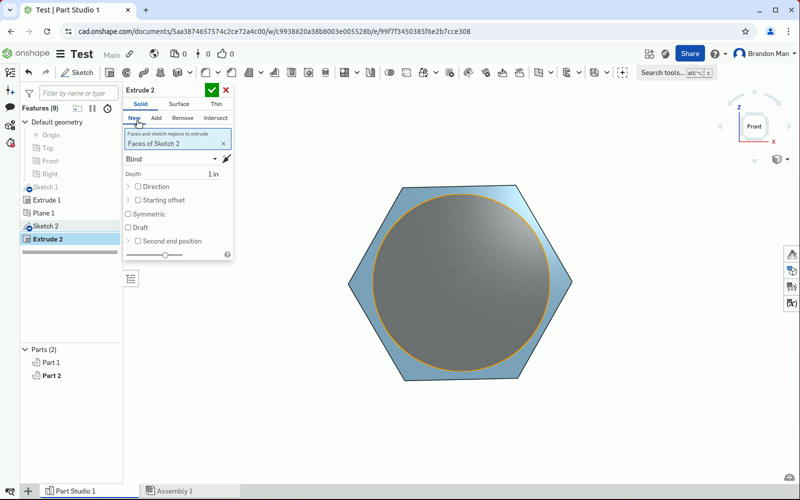
key(tab, 4)
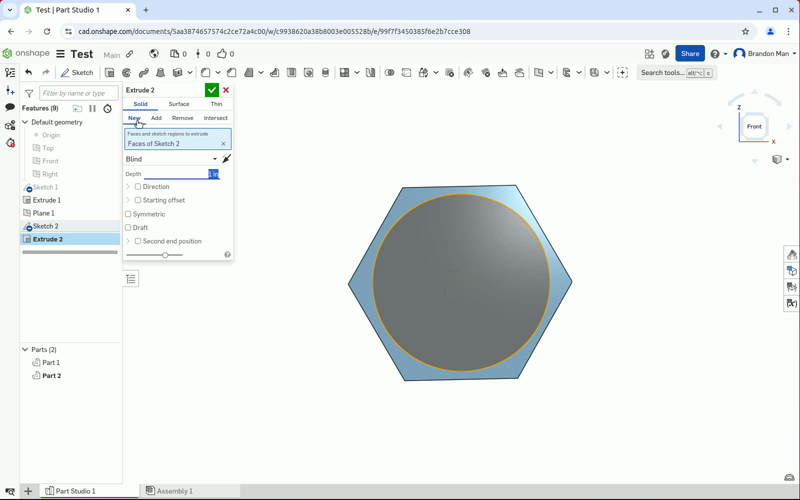
text(3.611)
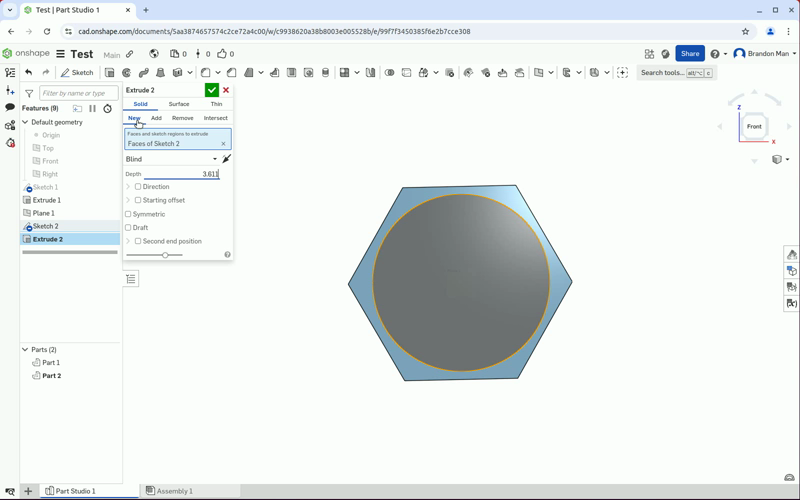
key(enter)
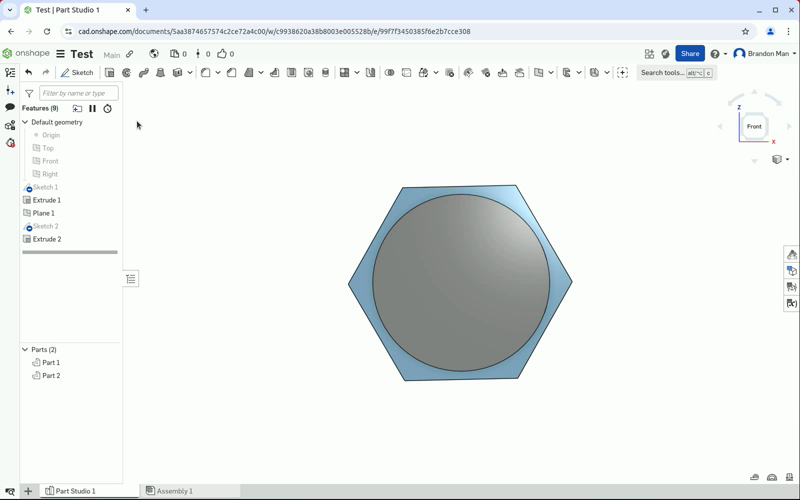
key(shift+h)
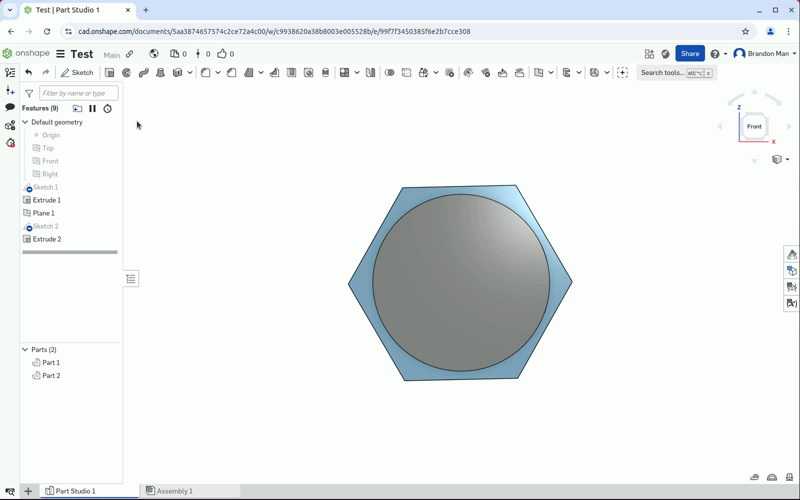
key(shift+h)
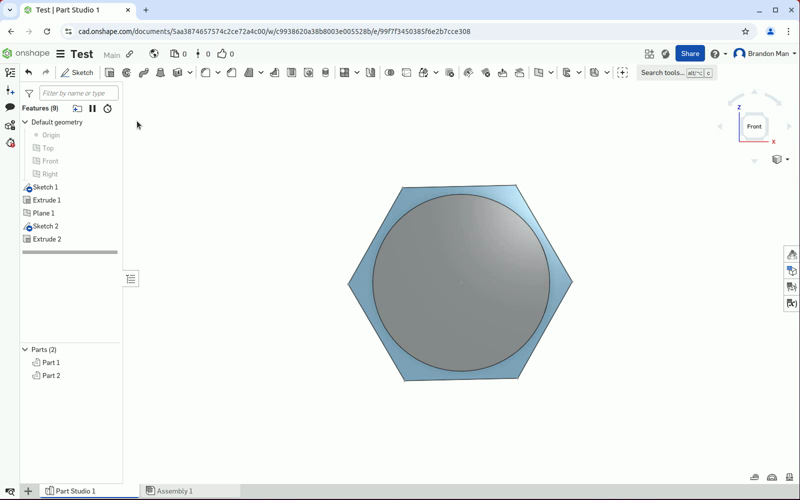
key(shift+7)
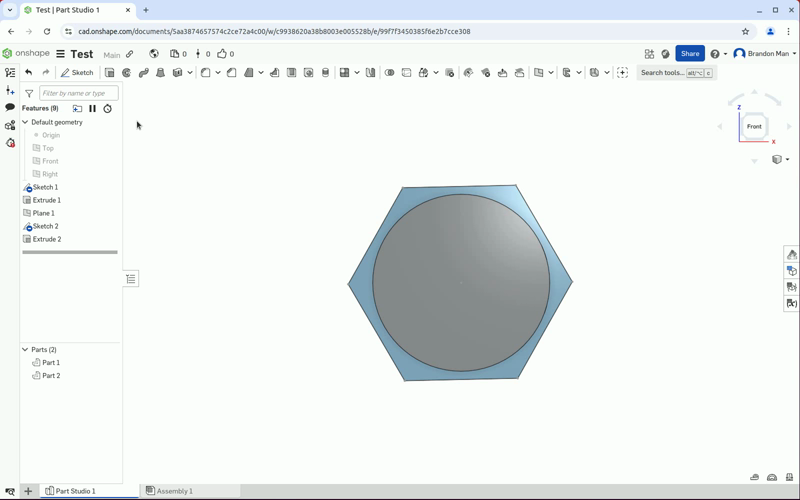
key(left, 2)
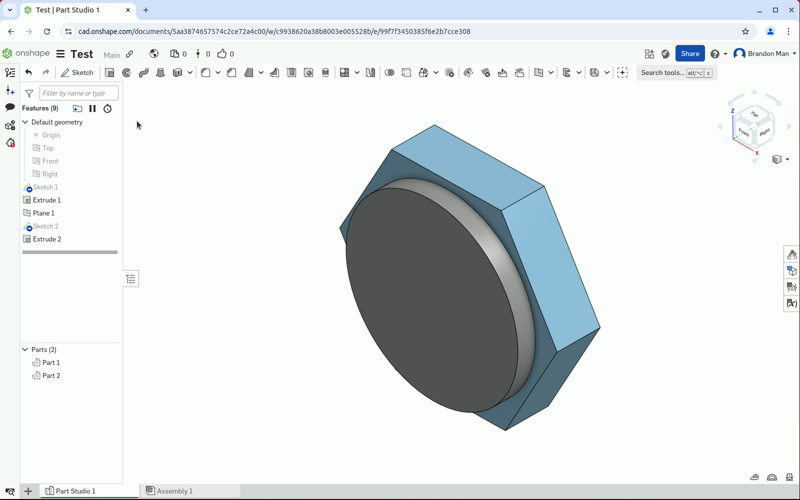
key(down, 2)
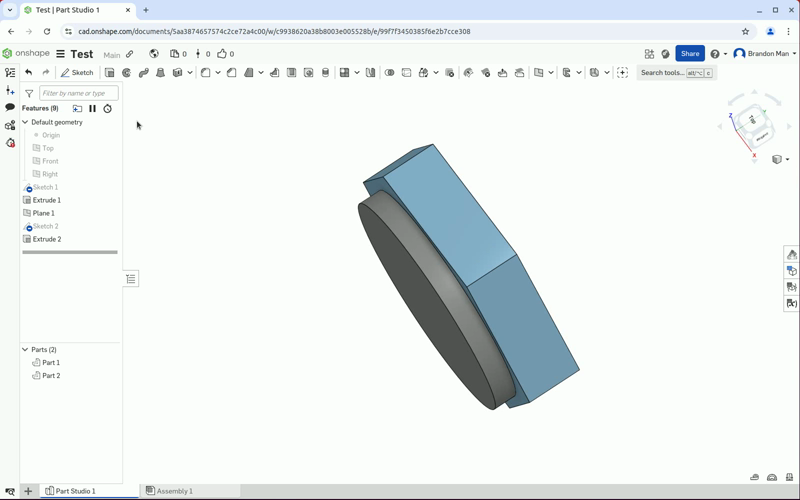
key(up, 2)
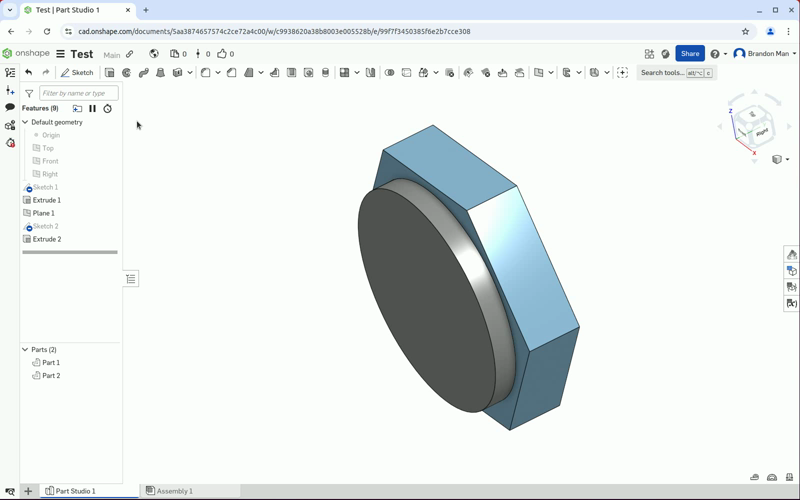
key(right, 2)
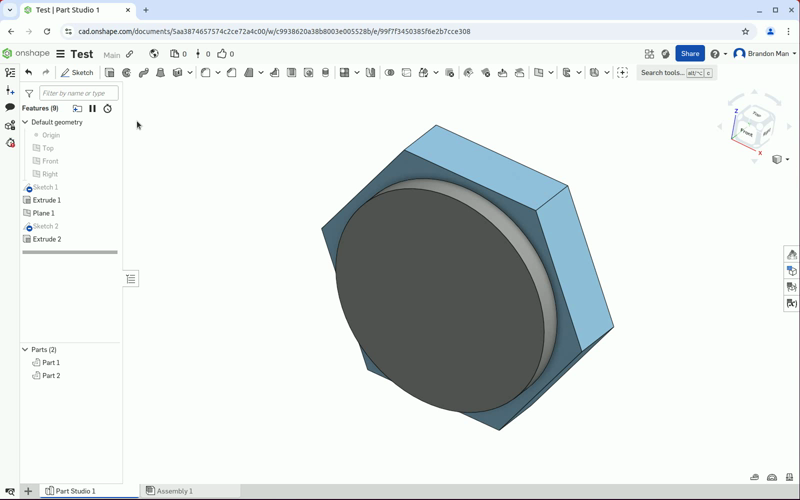
mouse_move(73, 189)
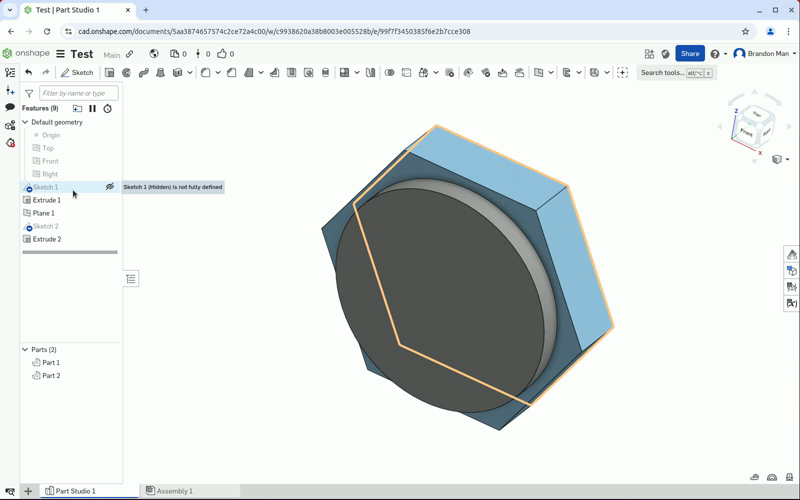
click(73, 189)